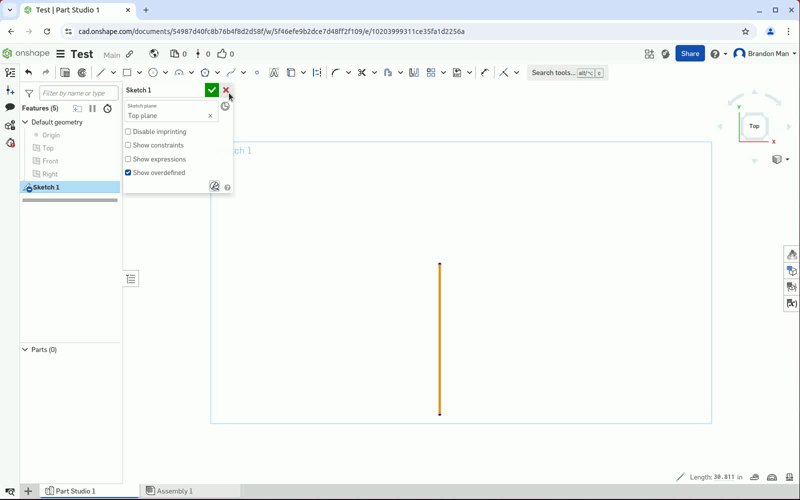
key(shift+h)
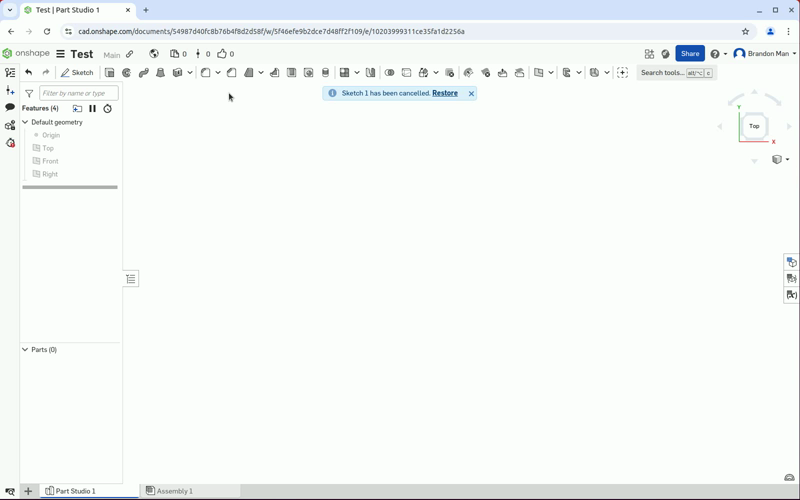
mouse_move(73, 352)
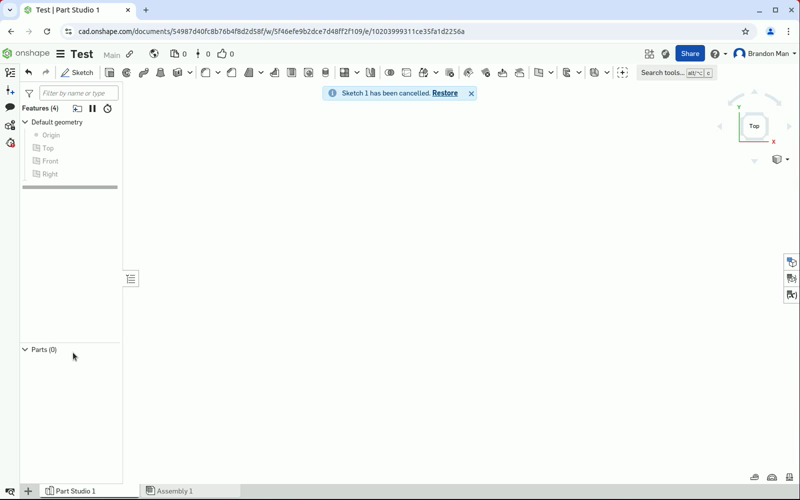
key(y)
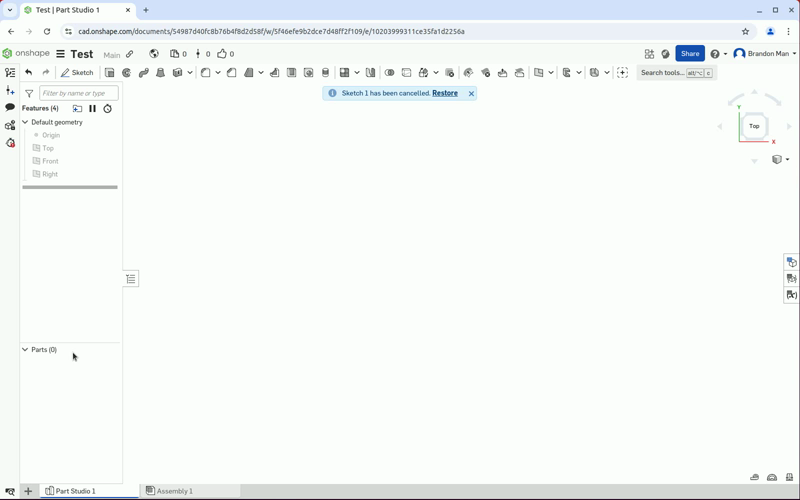
key(shift+p)
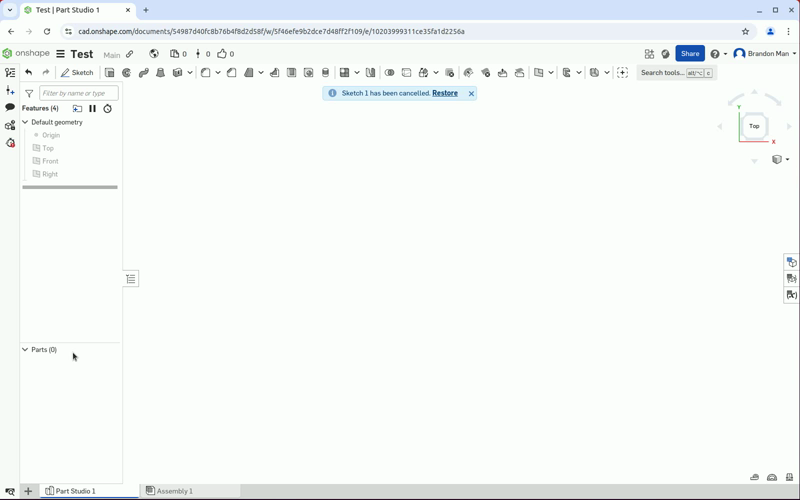
key(space)
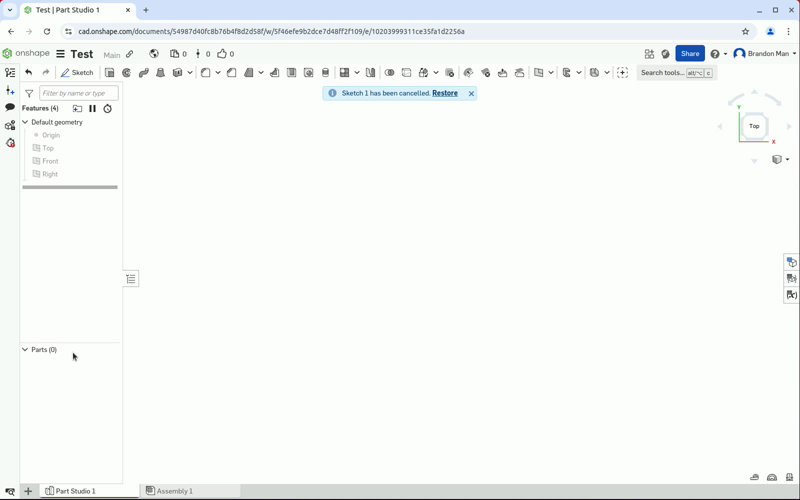
key_down(shift)
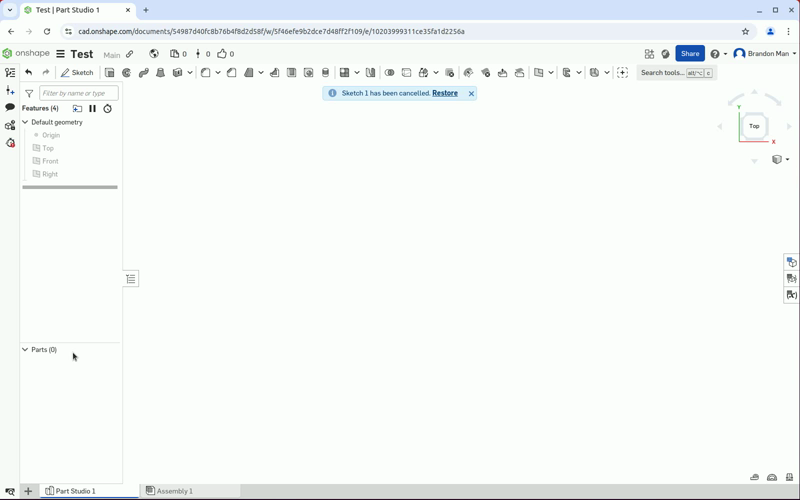
key(up)
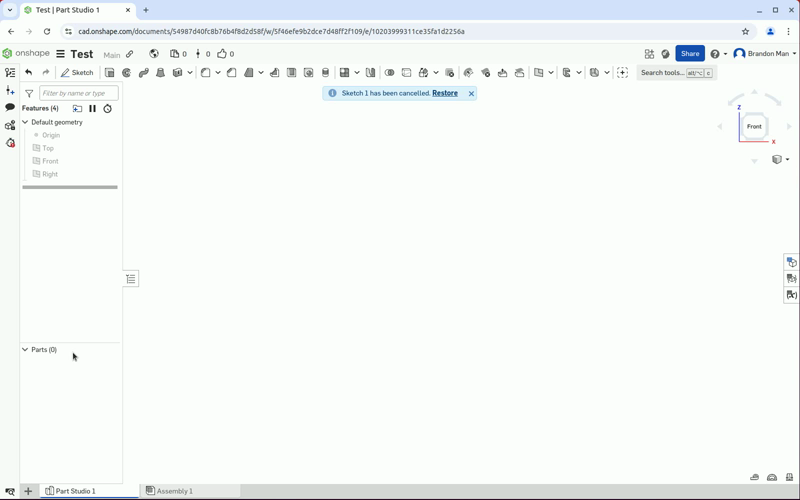
key_up(shift)
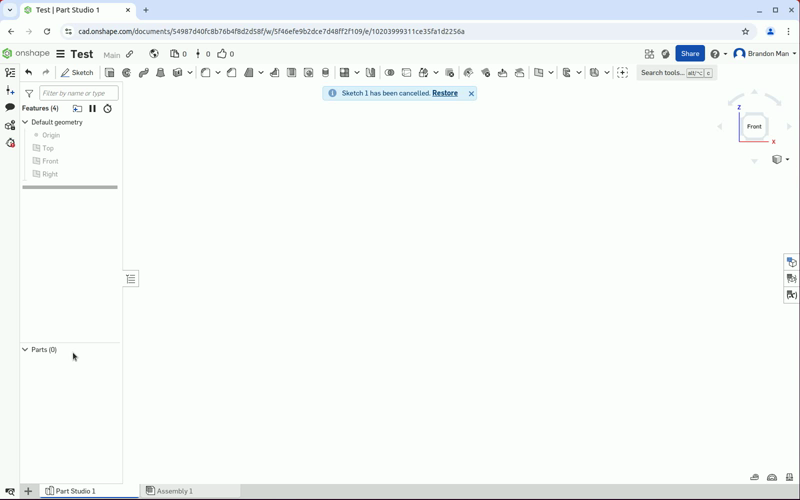
mouse_move(73, 352)
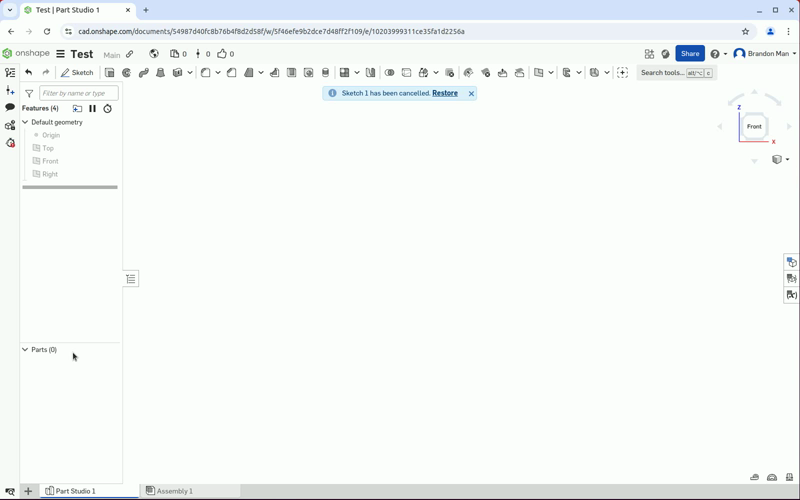
key(shift+y)
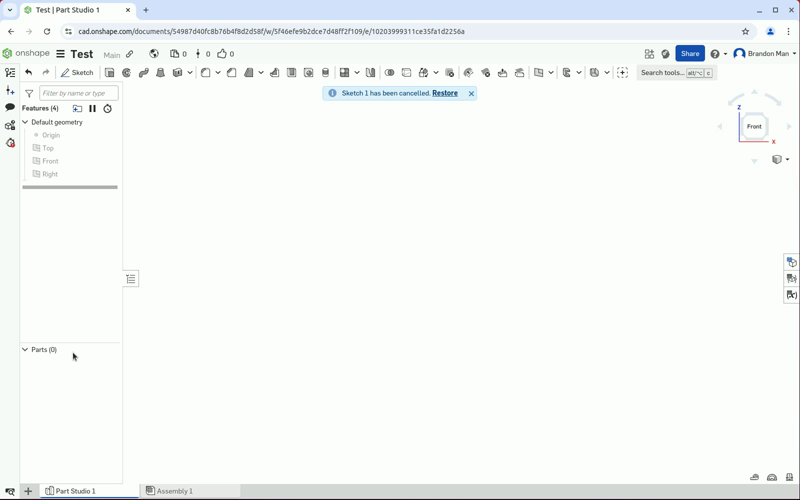
key(shift+s)
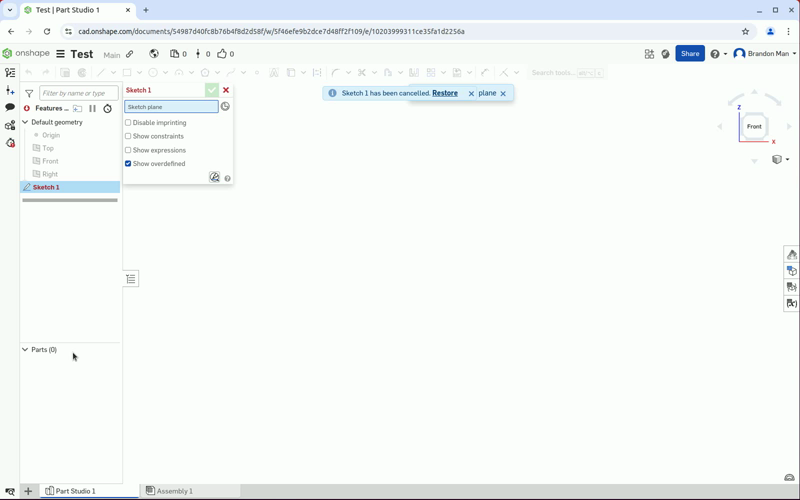
mouse_move(73, 163)
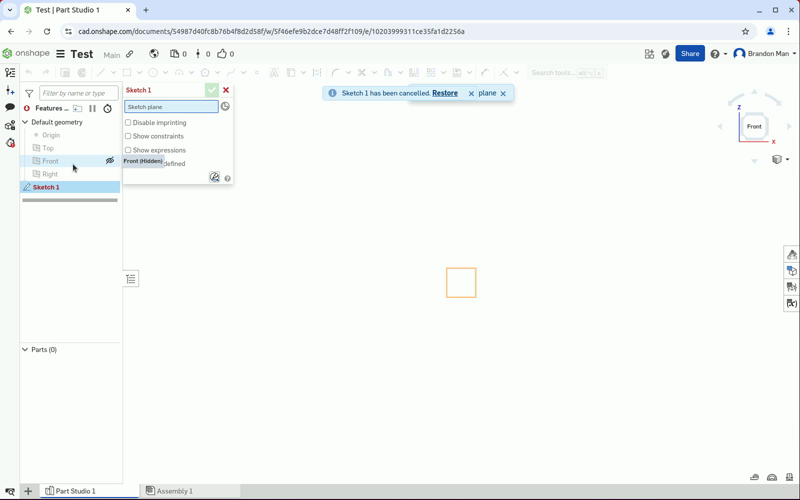
click(73, 163)
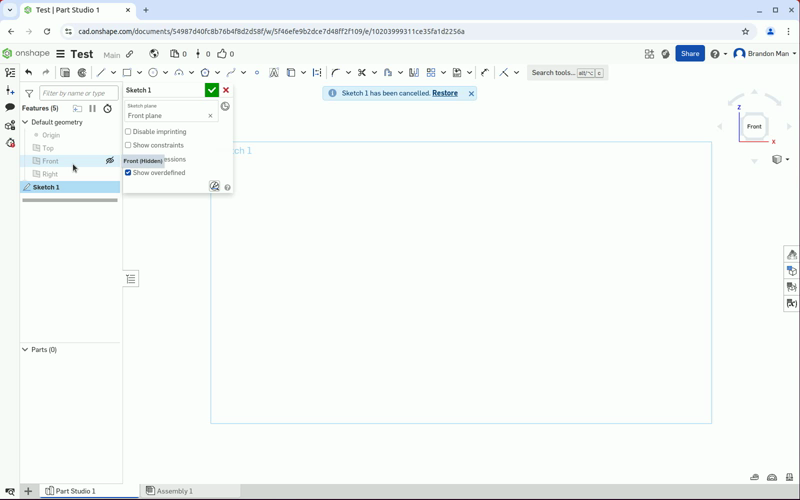
mouse_move(73, 352)
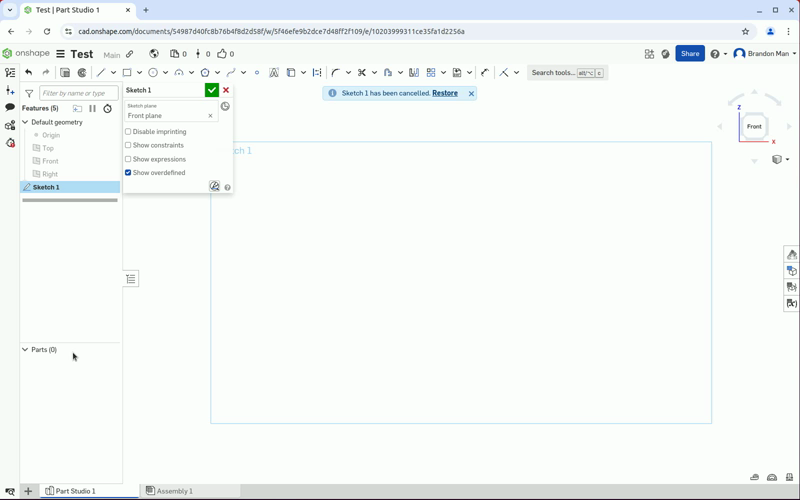
key(y)
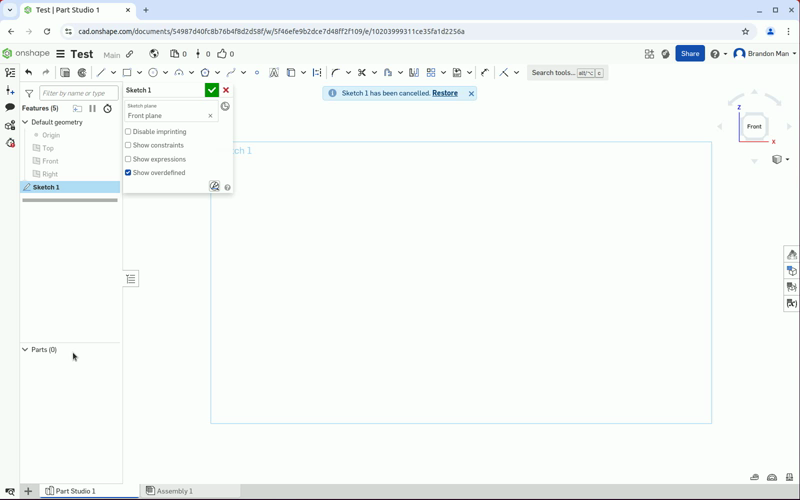
key(l)
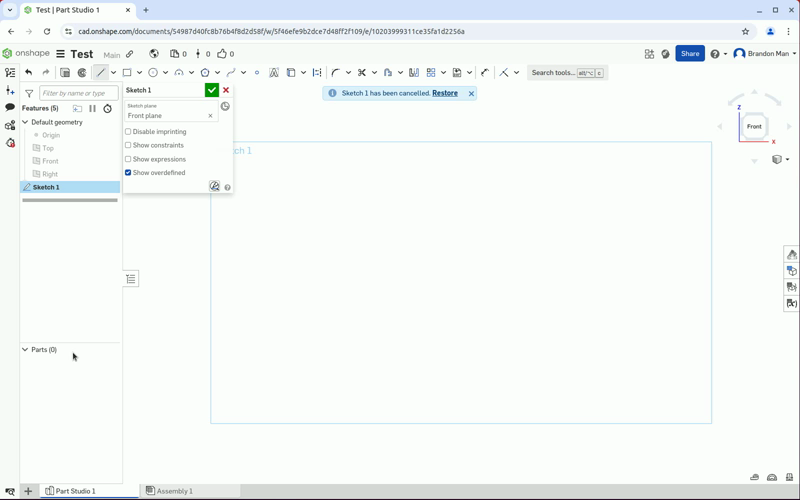
key_down(shift)
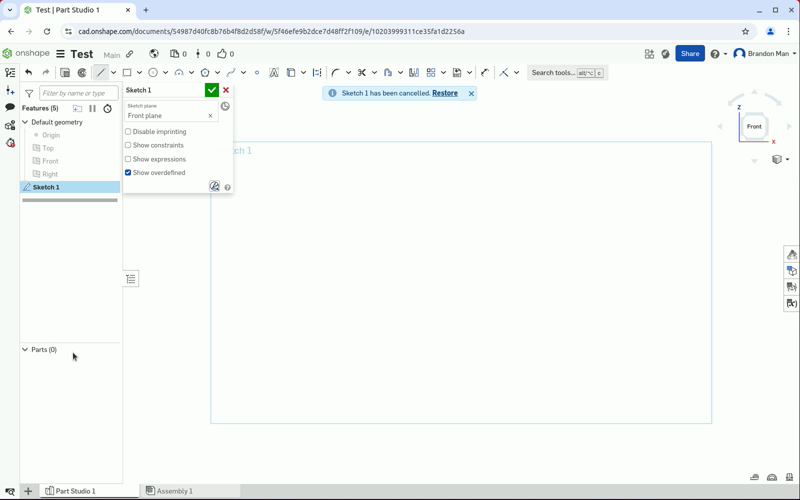
mouse_move(348, 282)
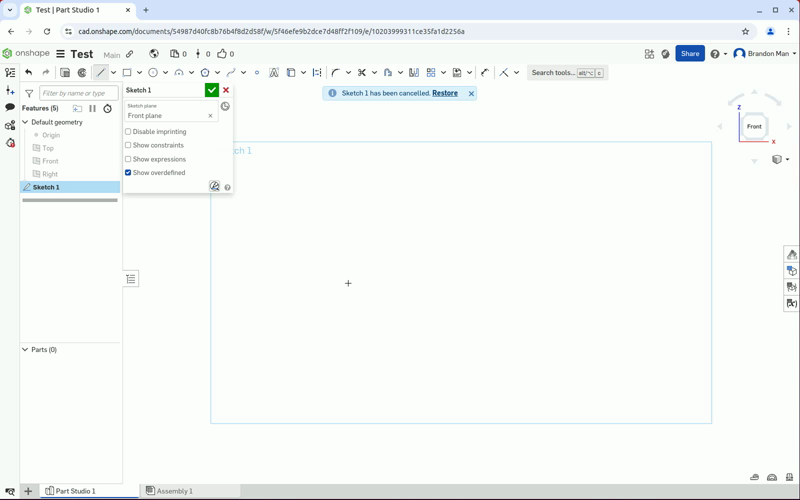
click(348, 282)
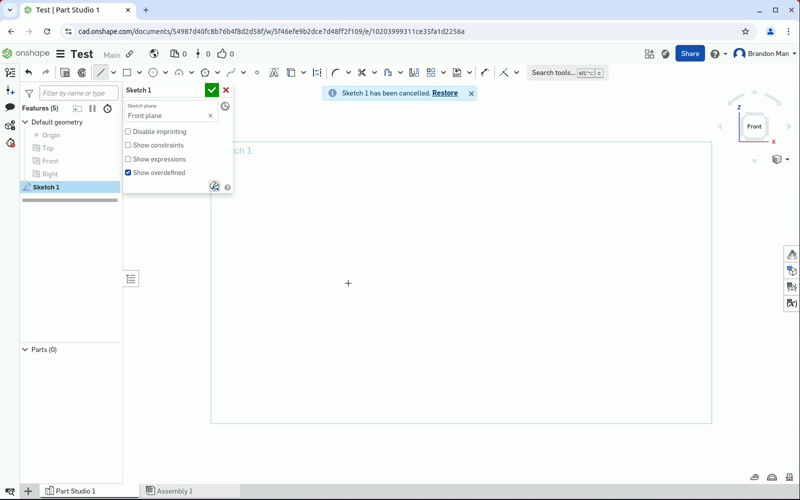
key_up(shift)
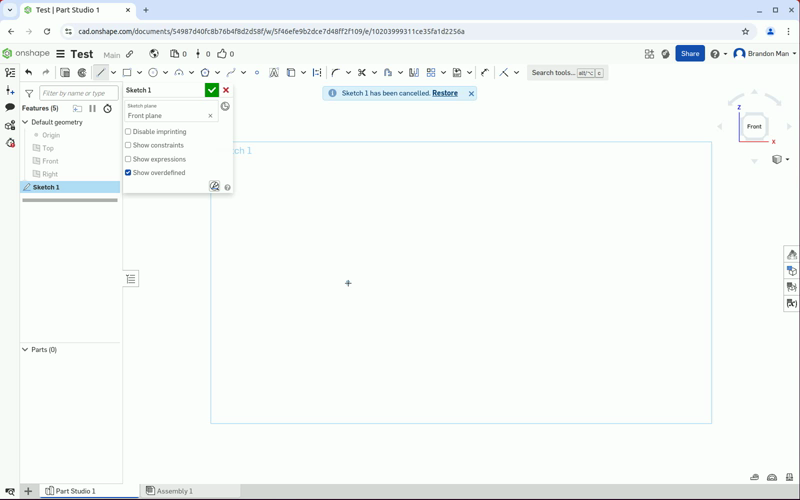
key_down(shift)
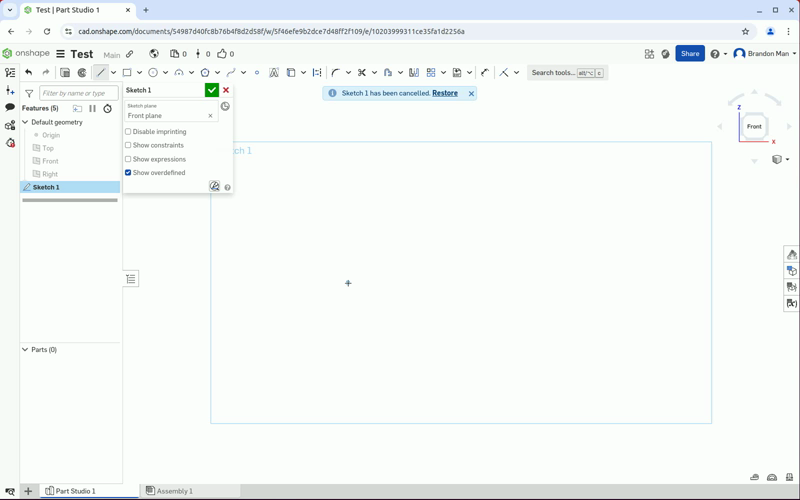
mouse_move(460, 282)
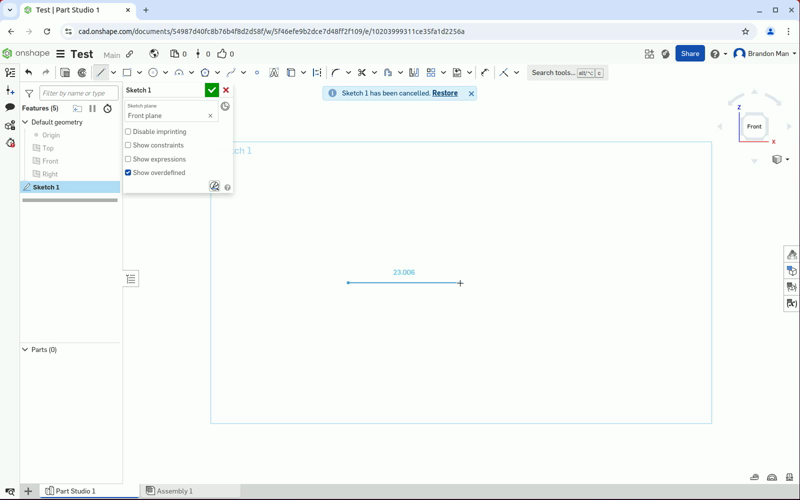
click(460, 282)
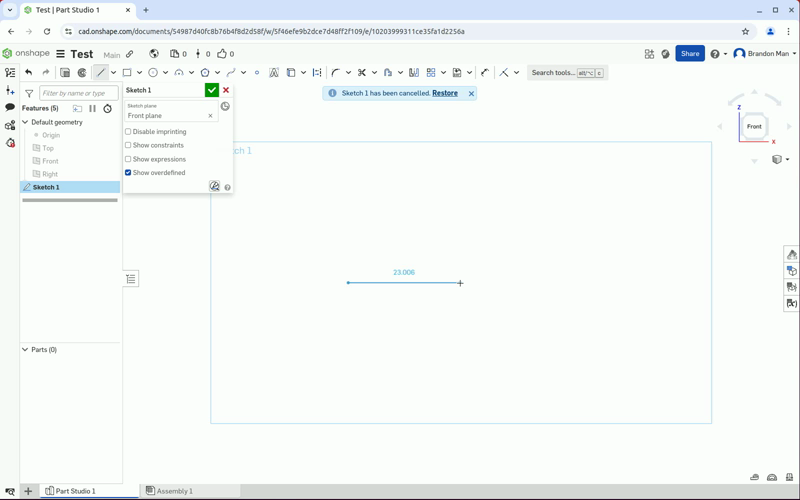
key_up(shift)
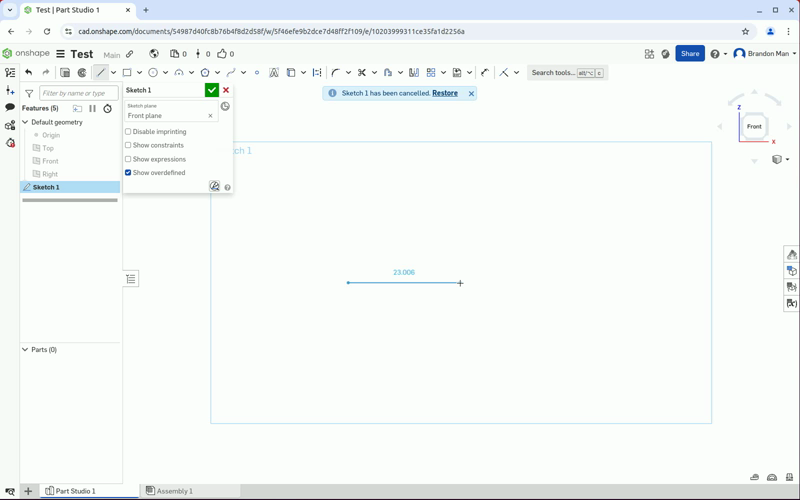
key_down(shift)
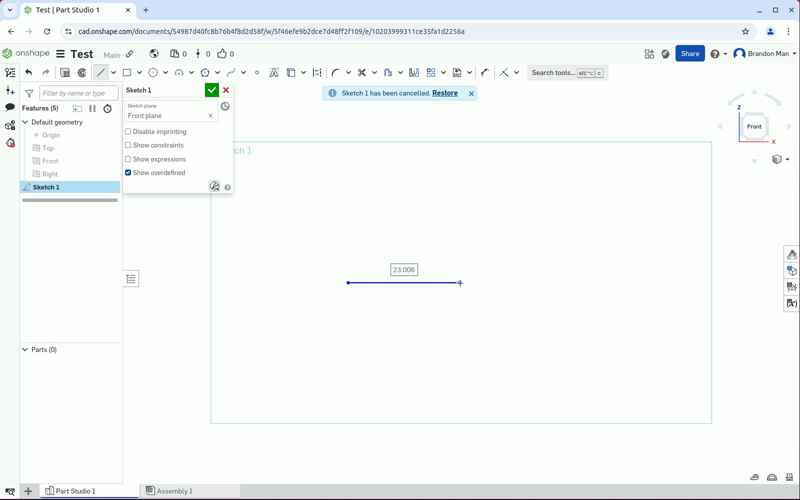
mouse_move(490, 282)
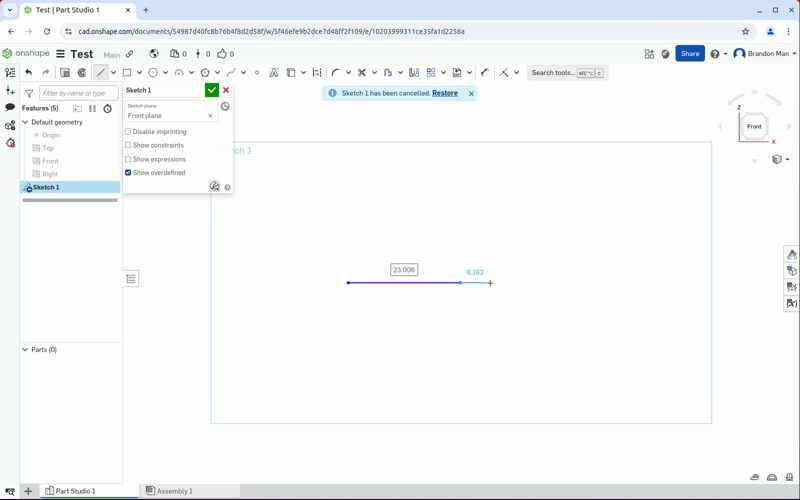
mouse_move(460, 267)
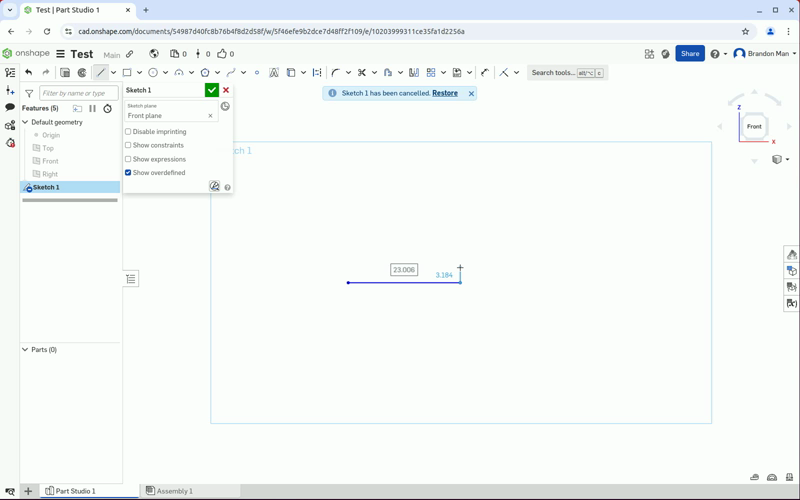
click(460, 267)
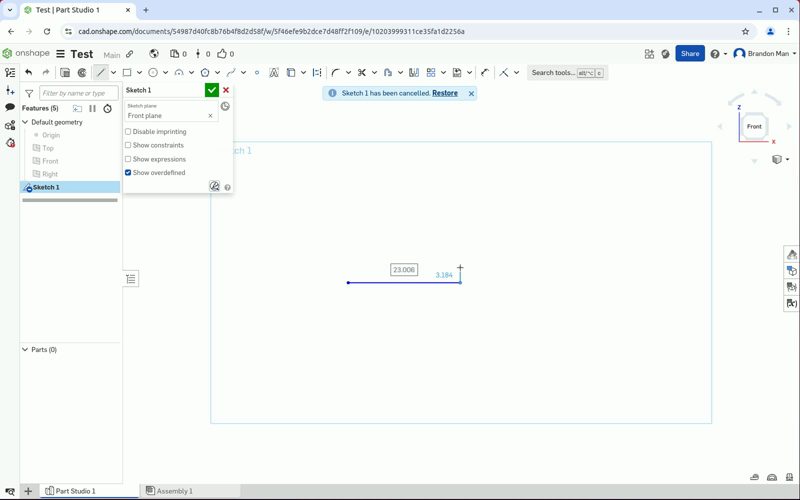
key_up(shift)
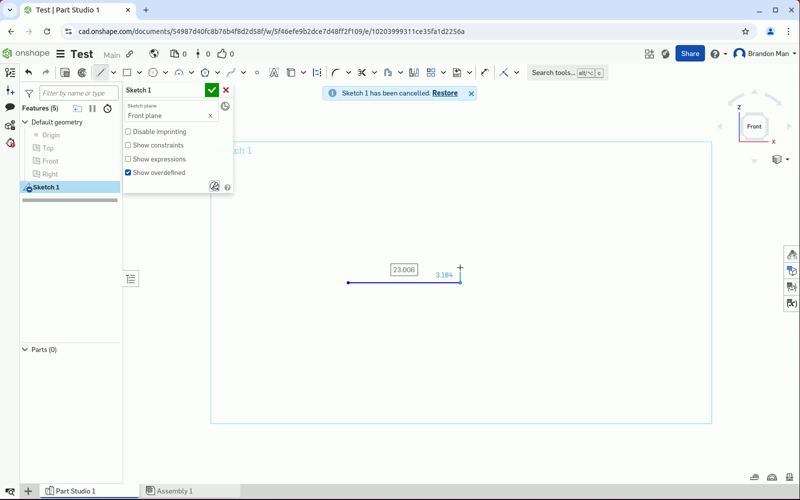
key(esc)
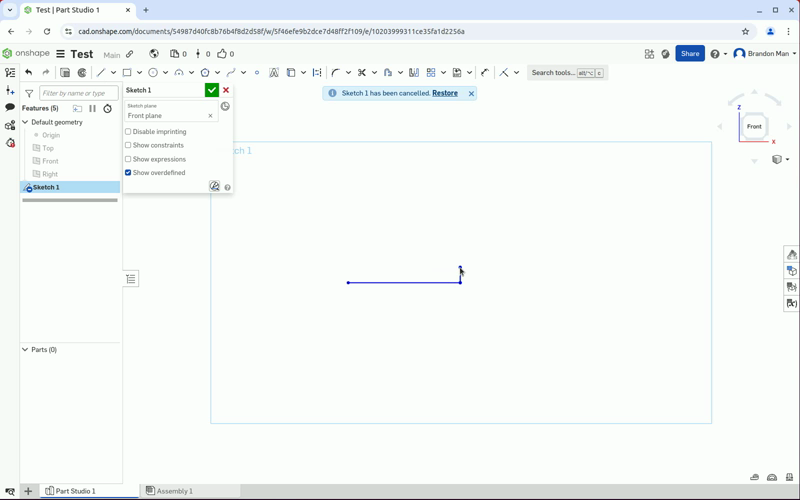
key(a)
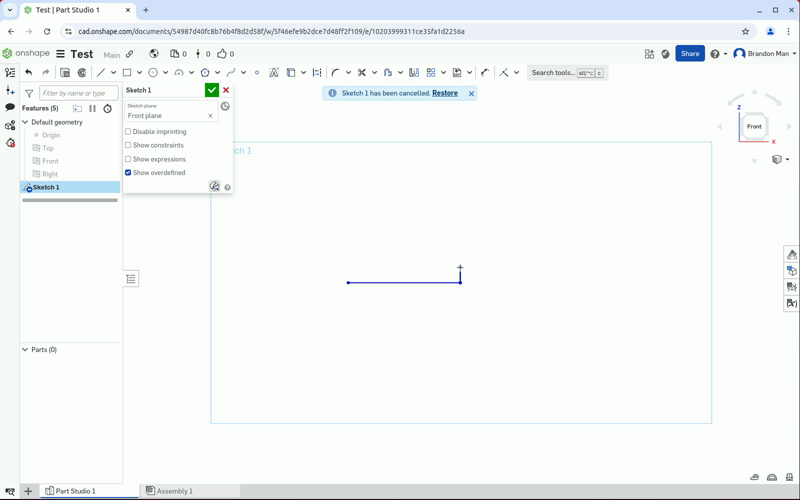
mouse_move(460, 267)
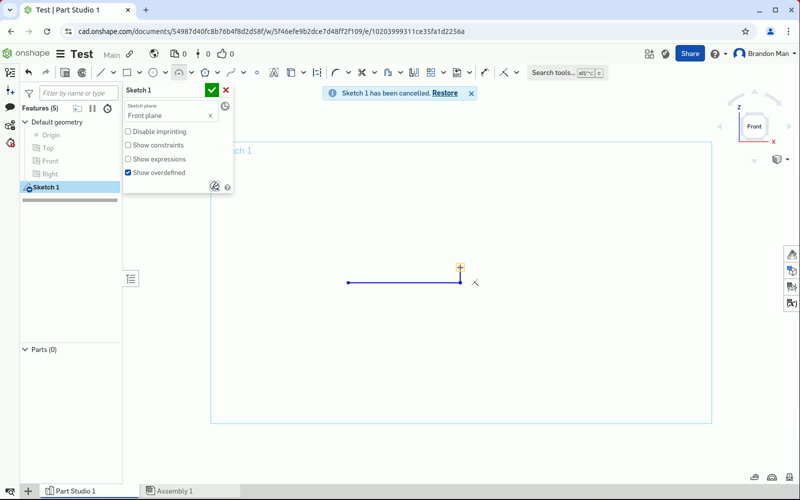
click(460, 267)
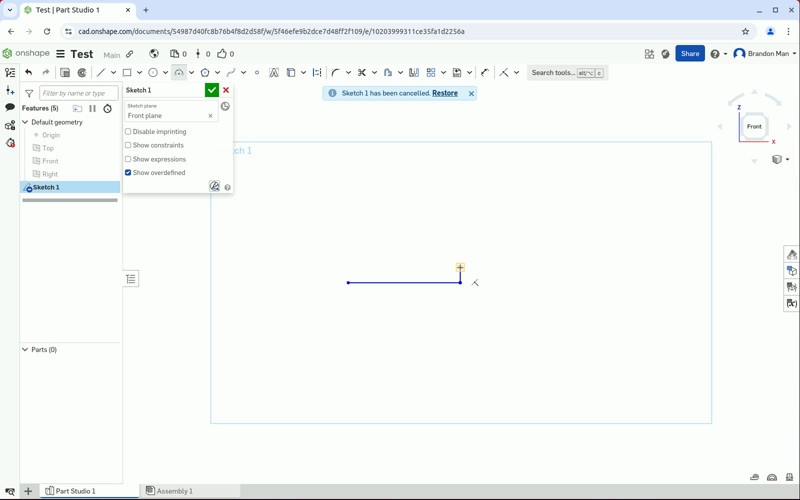
key_down(shift)
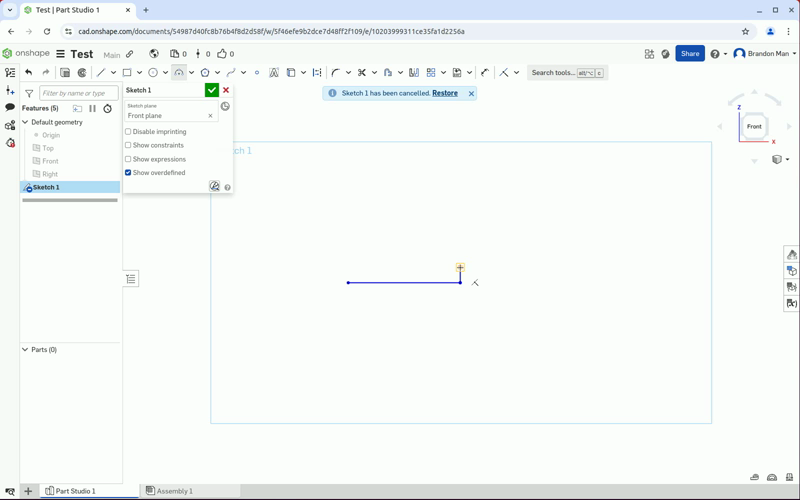
mouse_move(467, 261)
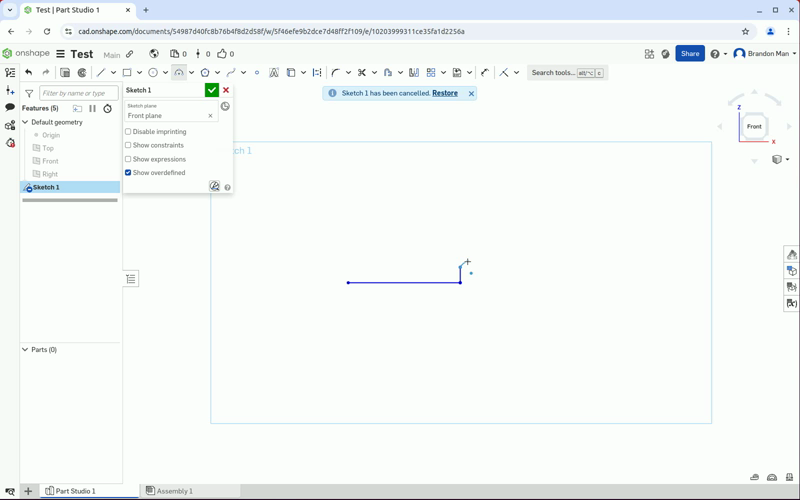
click(467, 261)
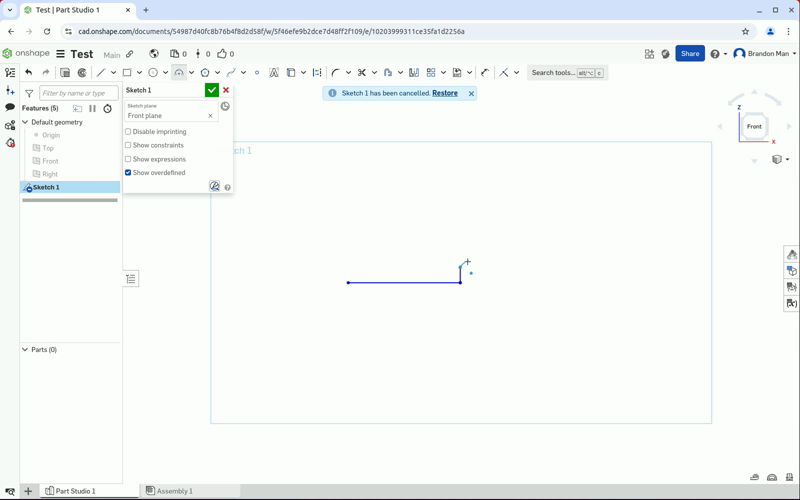
mouse_move(462, 262)
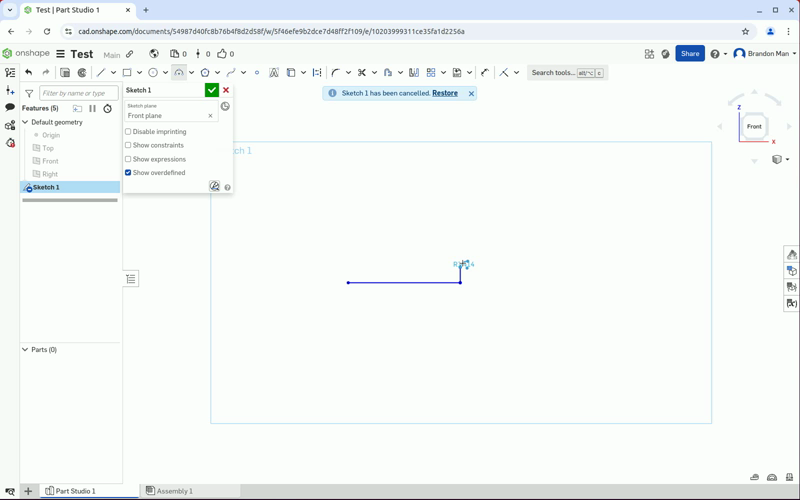
click(462, 262)
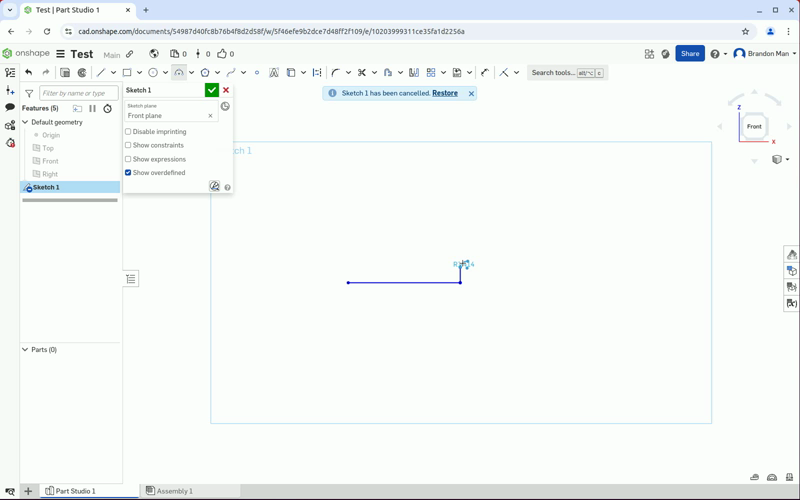
key_up(shift)
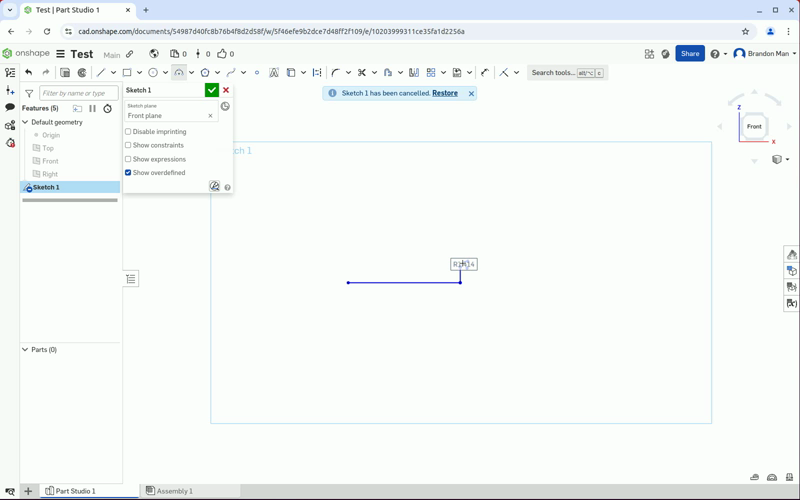
key(esc)
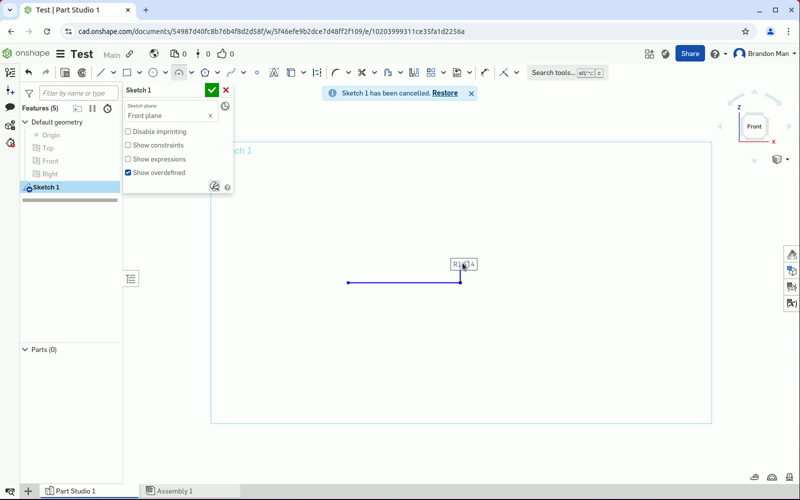
key(l)
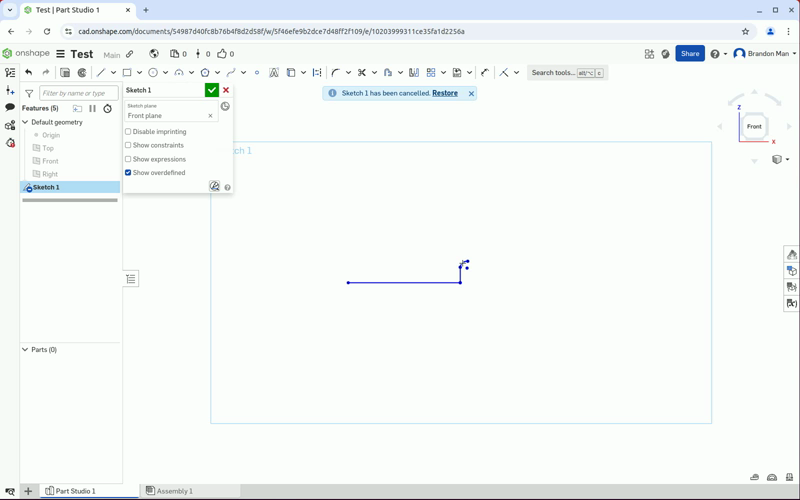
mouse_move(467, 261)
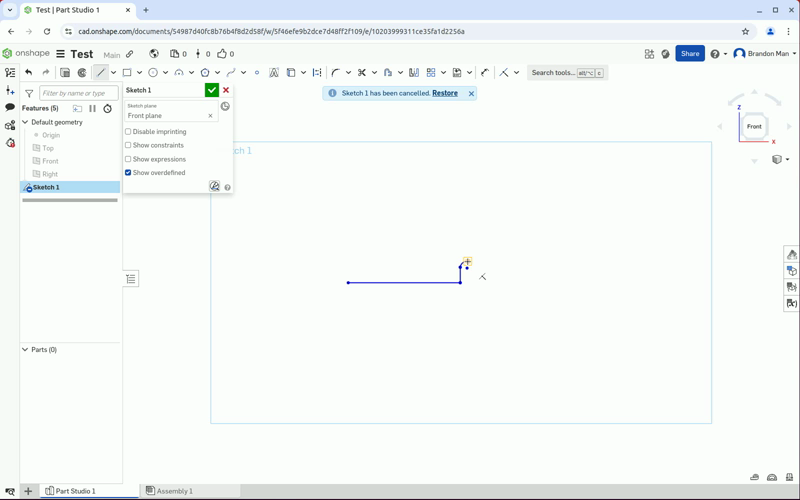
click(467, 261)
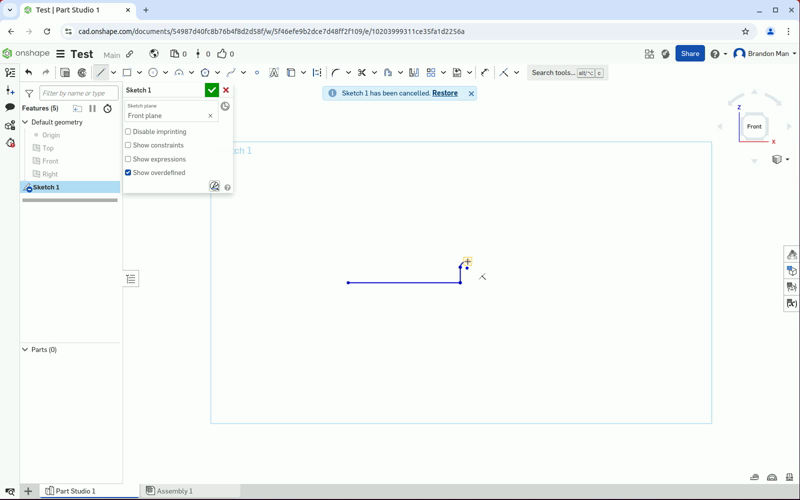
key_down(shift)
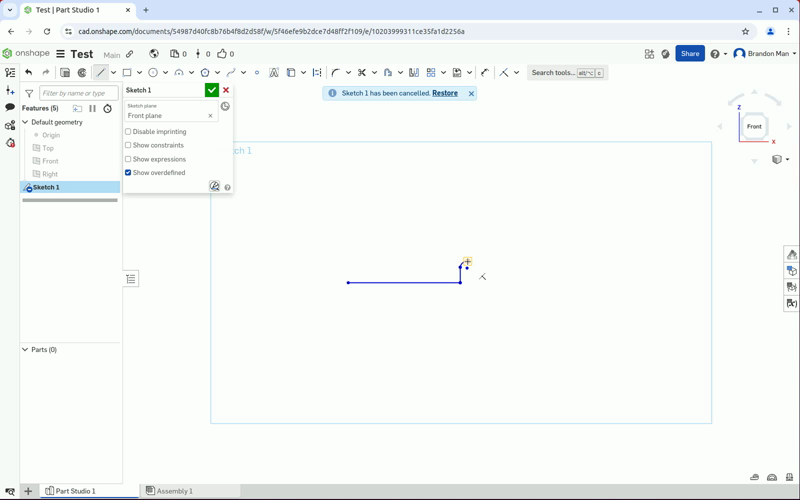
mouse_move(498, 261)
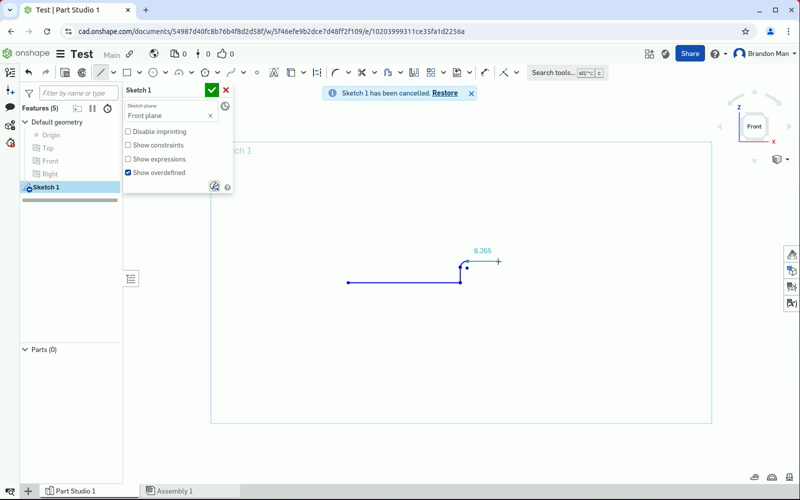
mouse_move(498, 261)
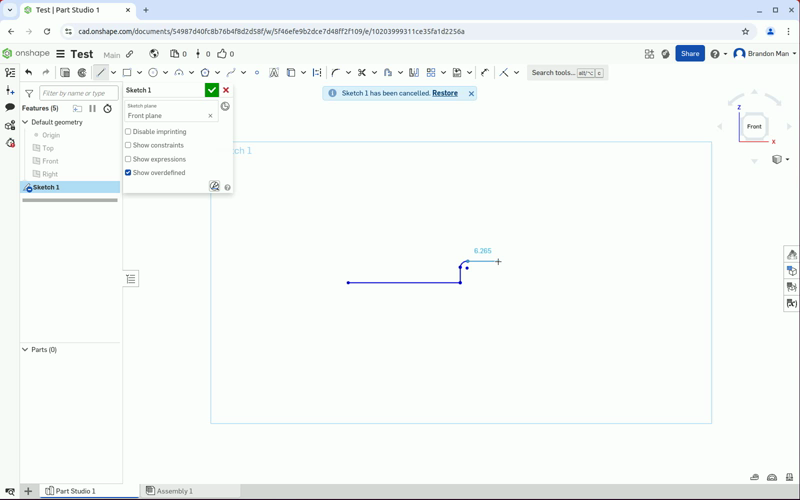
click(498, 261)
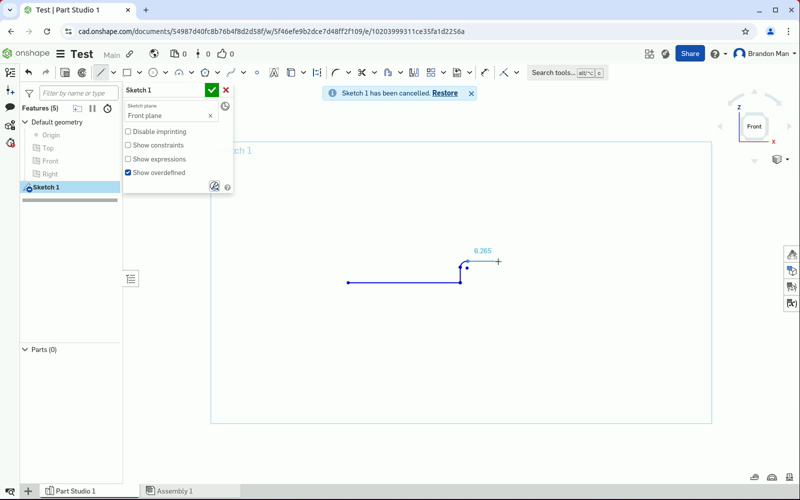
key_up(shift)
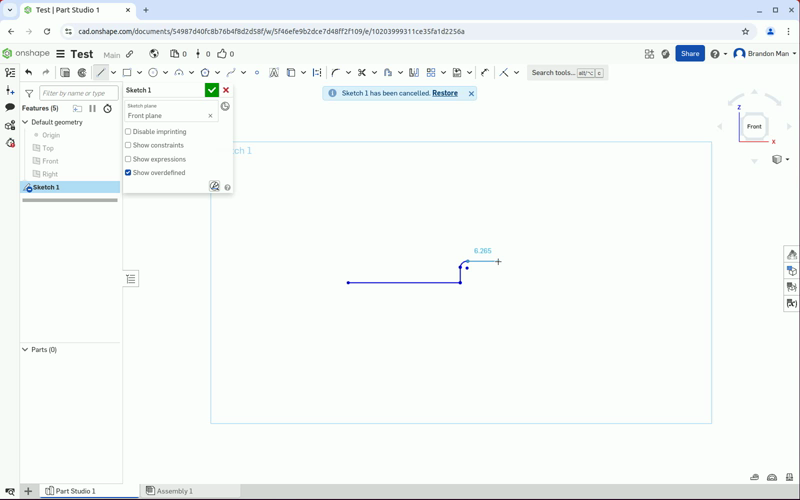
key_down(shift)
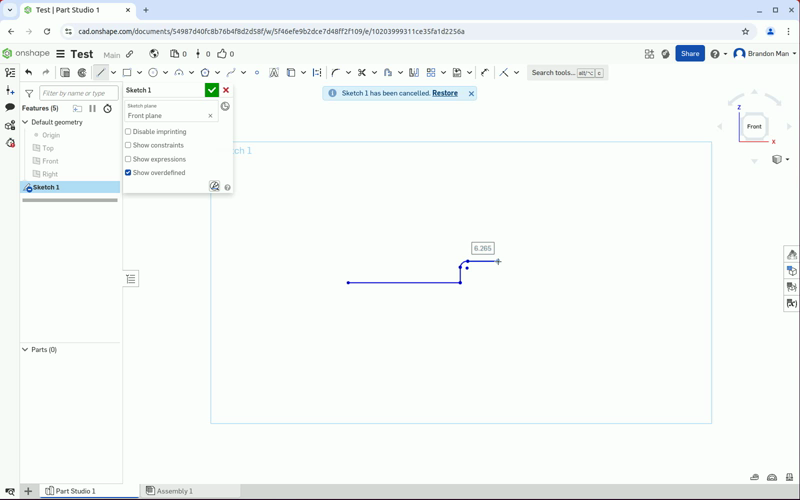
mouse_move(528, 261)
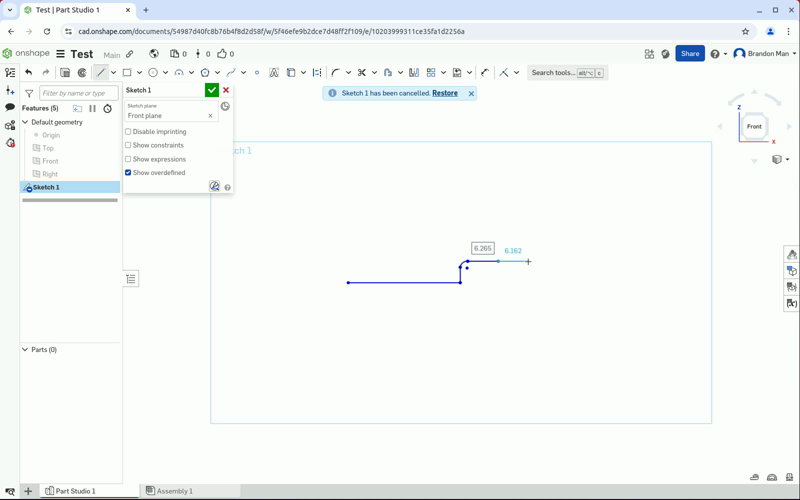
mouse_move(498, 207)
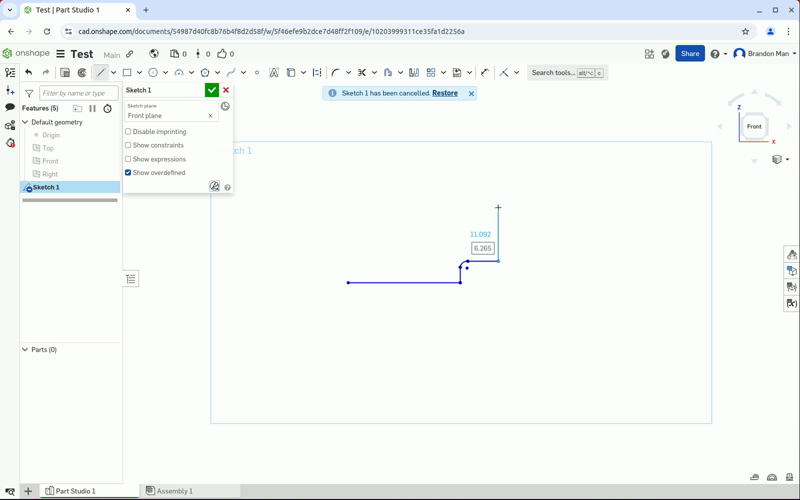
click(498, 207)
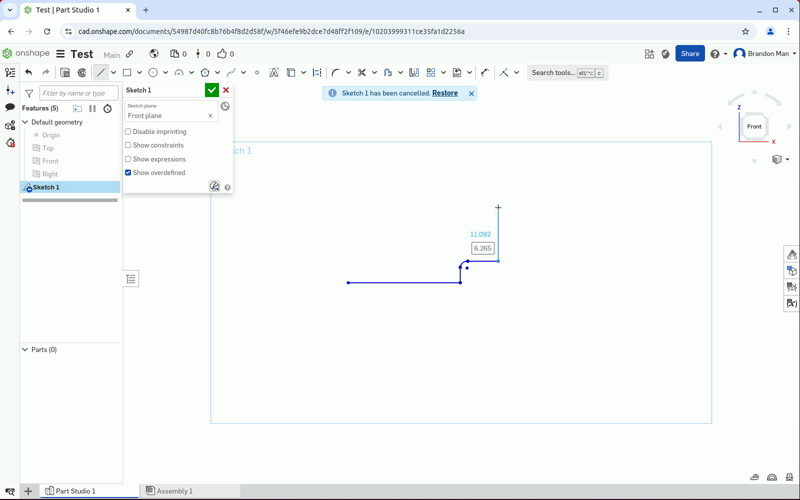
key_up(shift)
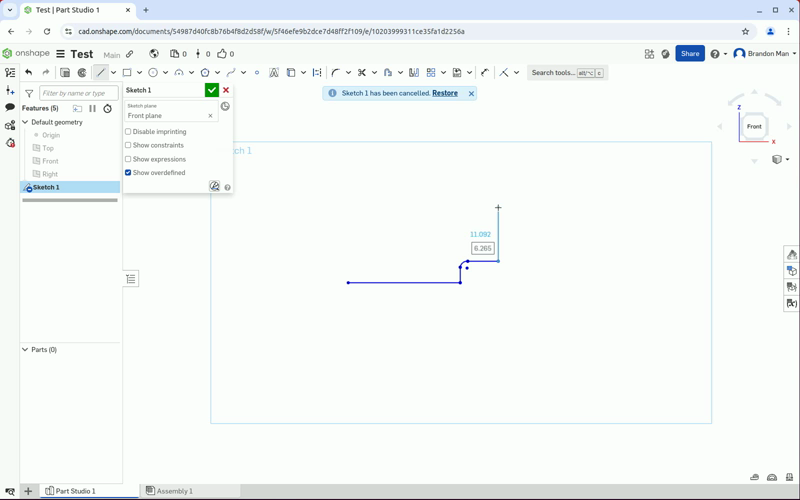
key_down(shift)
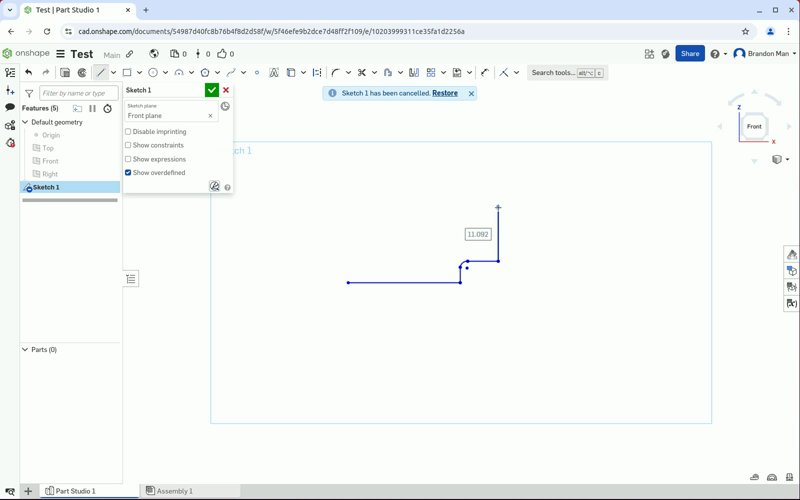
mouse_move(386, 207)
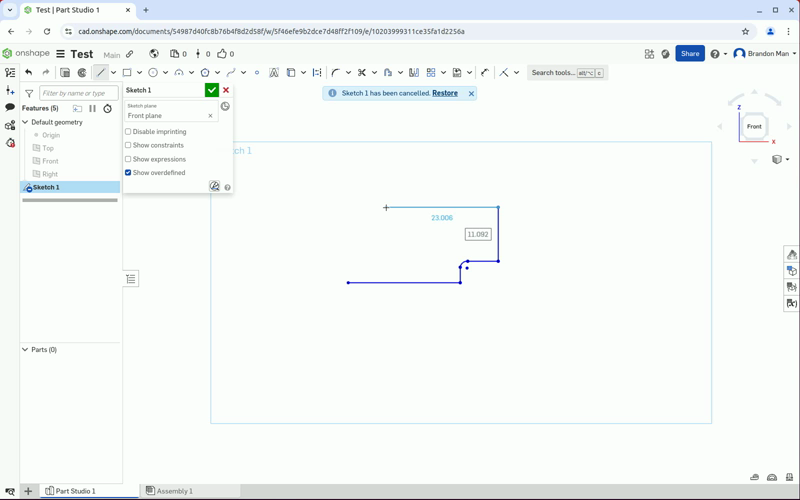
click(386, 207)
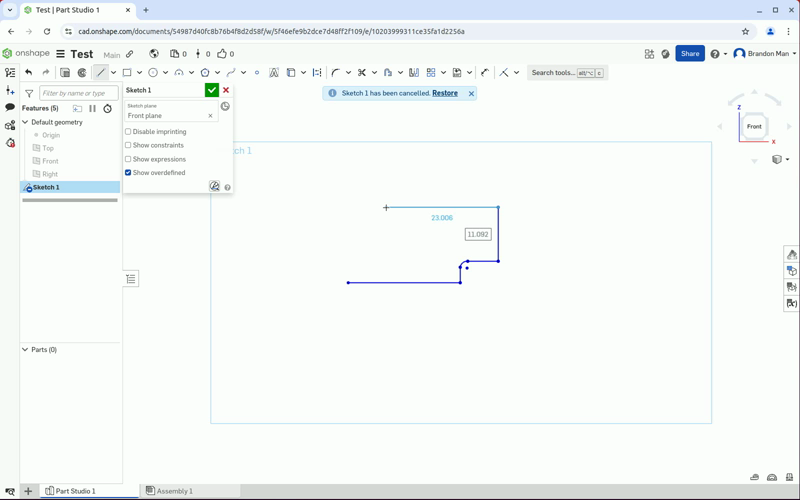
key_up(shift)
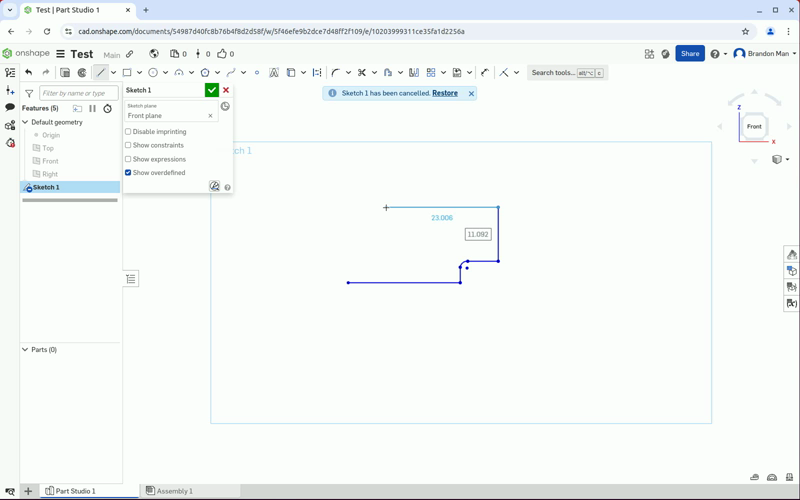
key_down(shift)
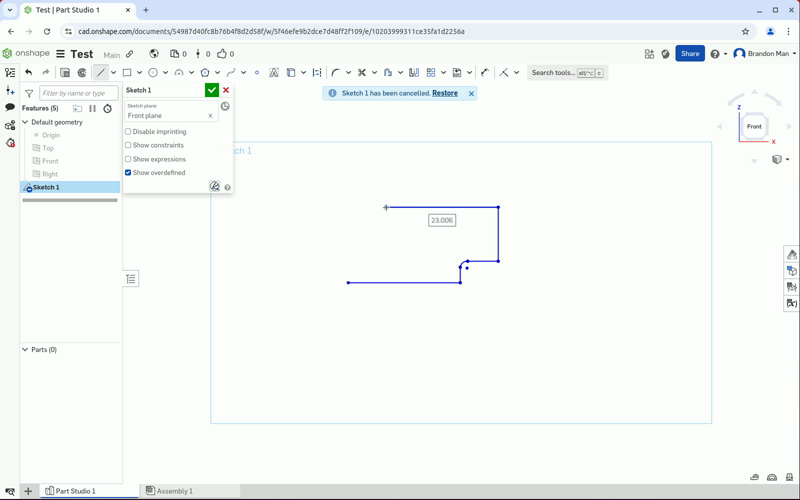
mouse_move(416, 207)
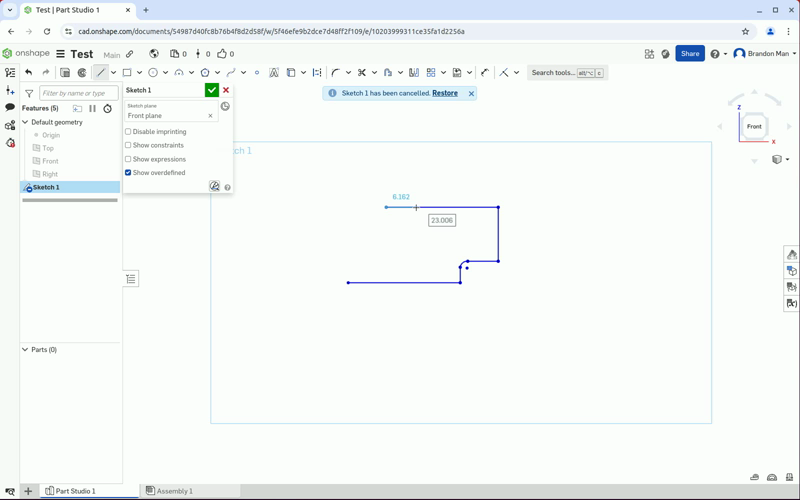
mouse_move(348, 245)
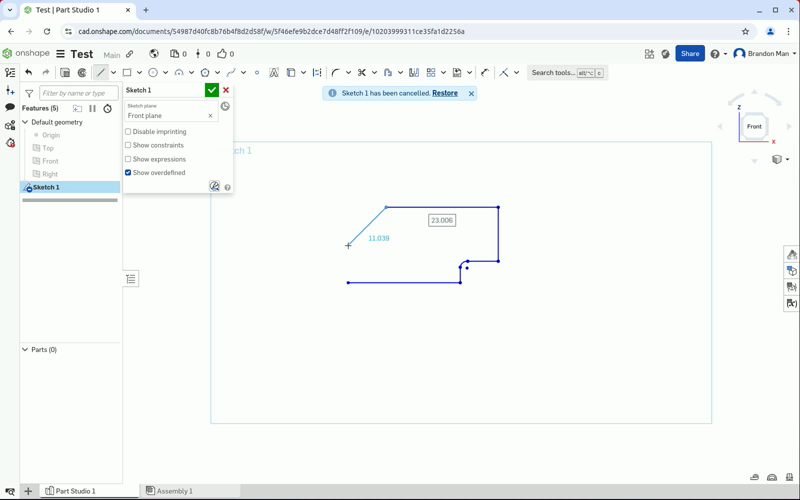
click(348, 245)
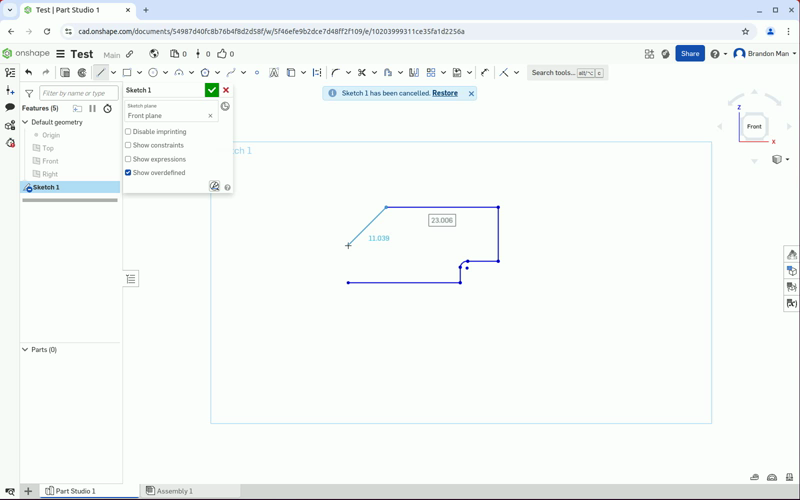
key_up(shift)
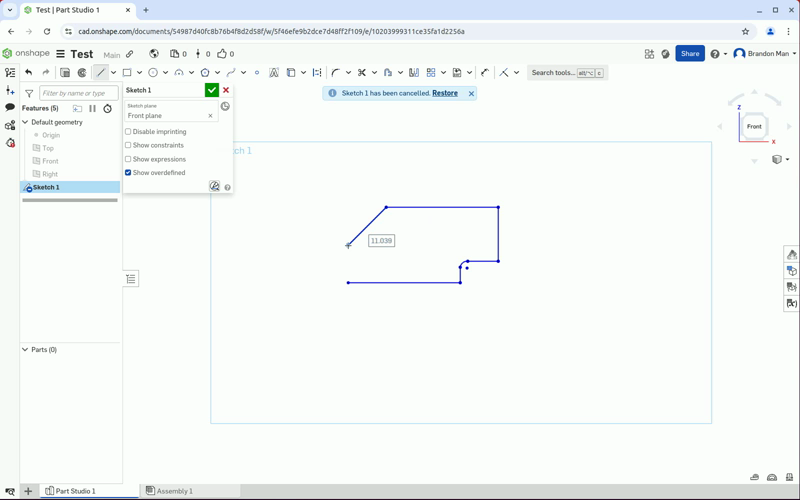
mouse_move(378, 245)
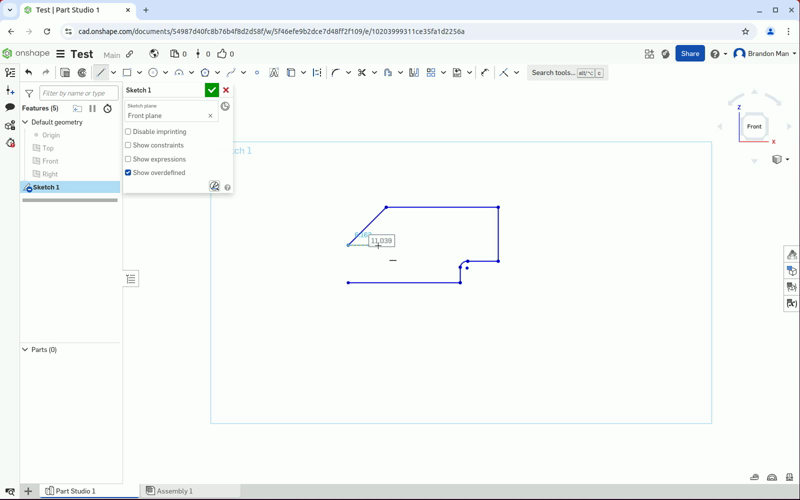
key_down(shift)
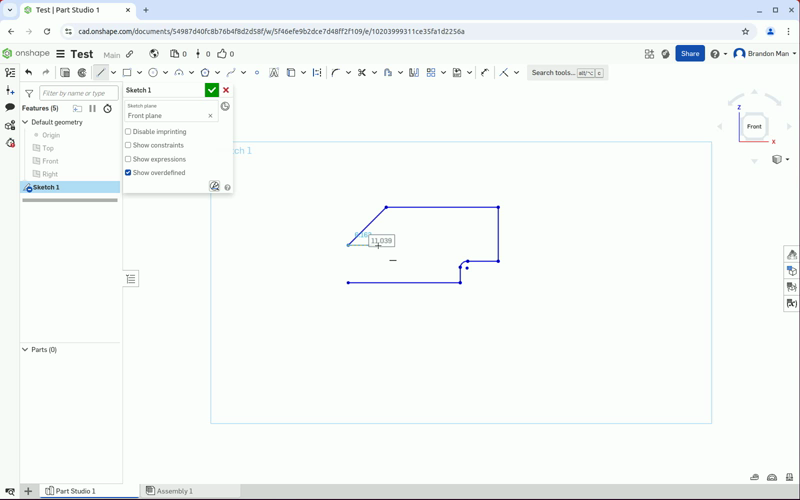
mouse_move(348, 282)
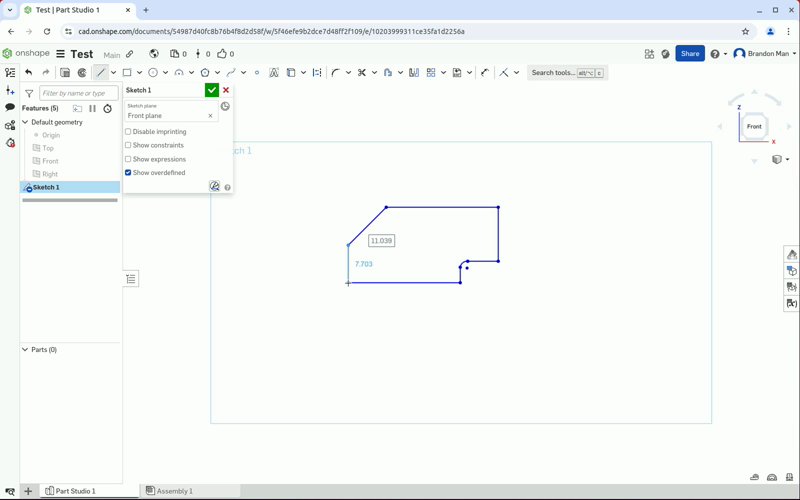
key_up(shift)
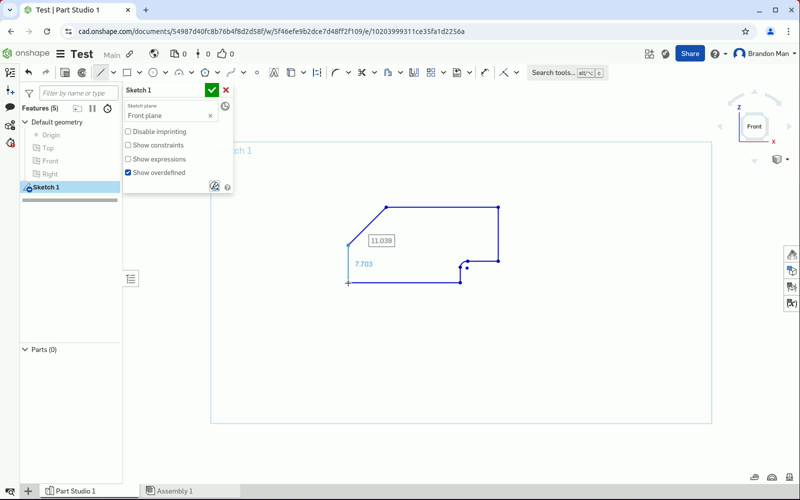
click(348, 282)
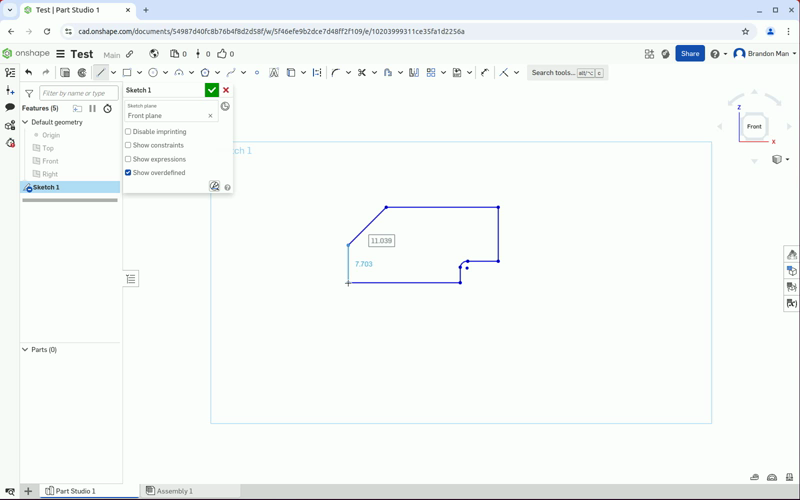
key(esc)
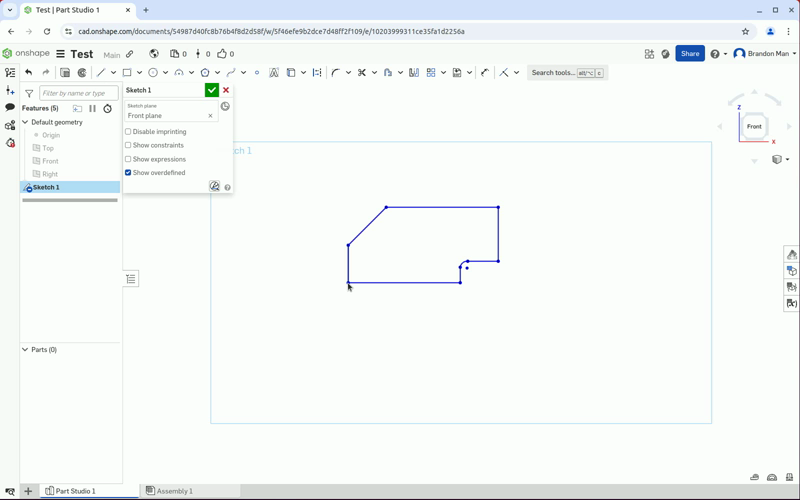
mouse_move(387, 256)
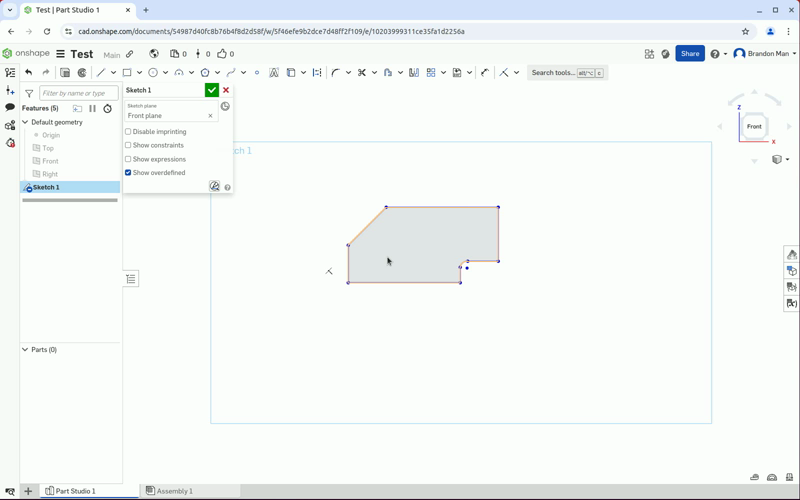
click(387, 256)
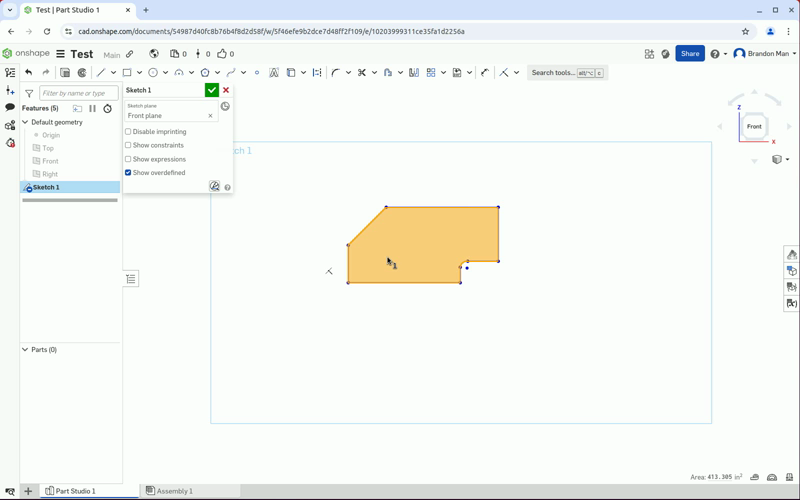
mouse_move(73, 352)
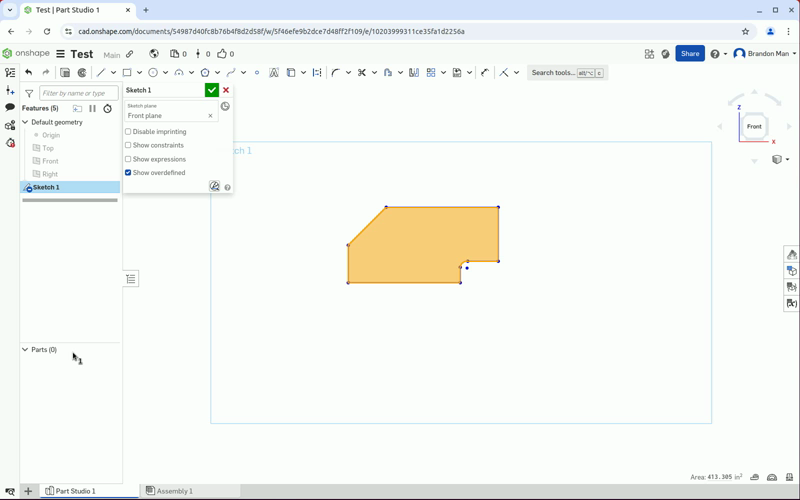
key(shift+y)
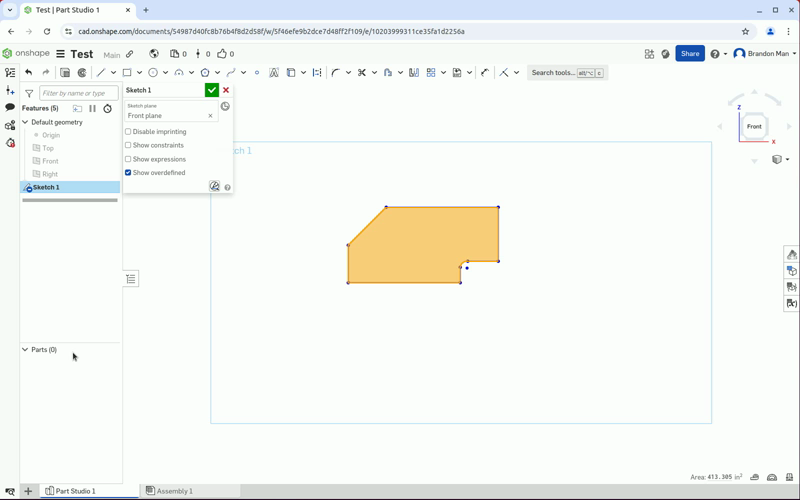
key(shift+e)
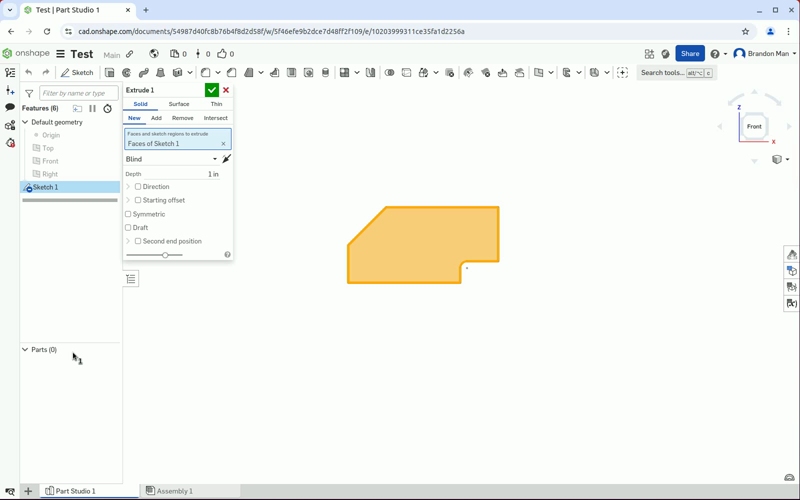
mouse_move(143, 106)
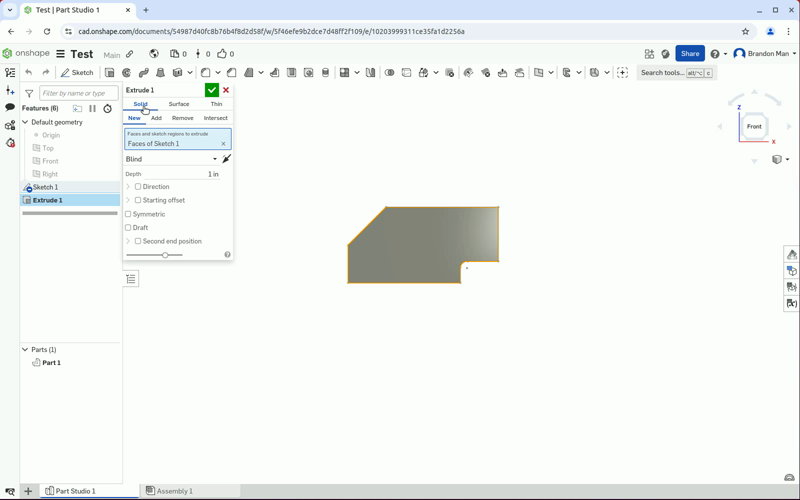
click(143, 106)
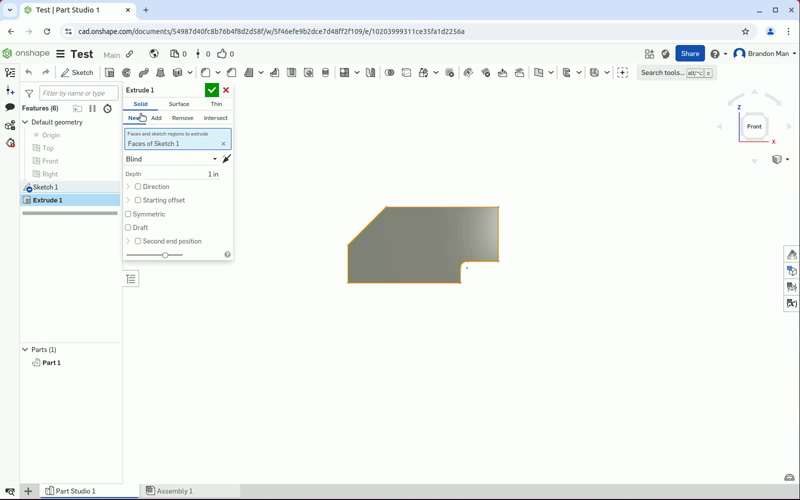
mouse_move(137, 120)
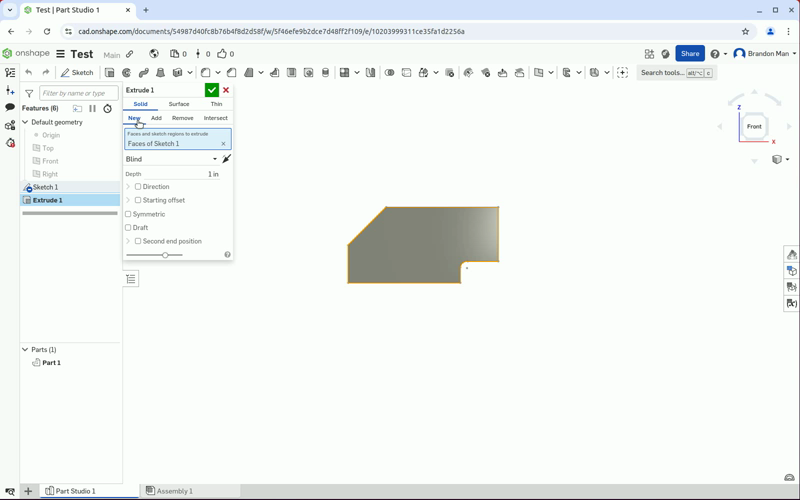
click(137, 120)
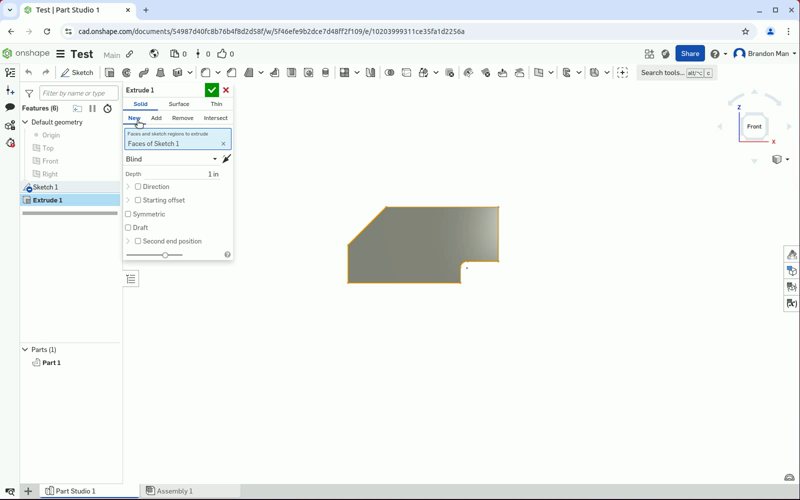
key(tab, 4)
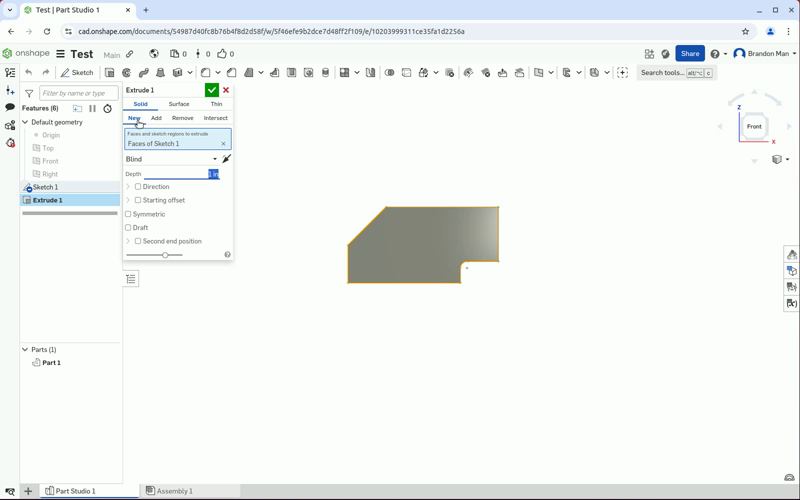
text(3.851)
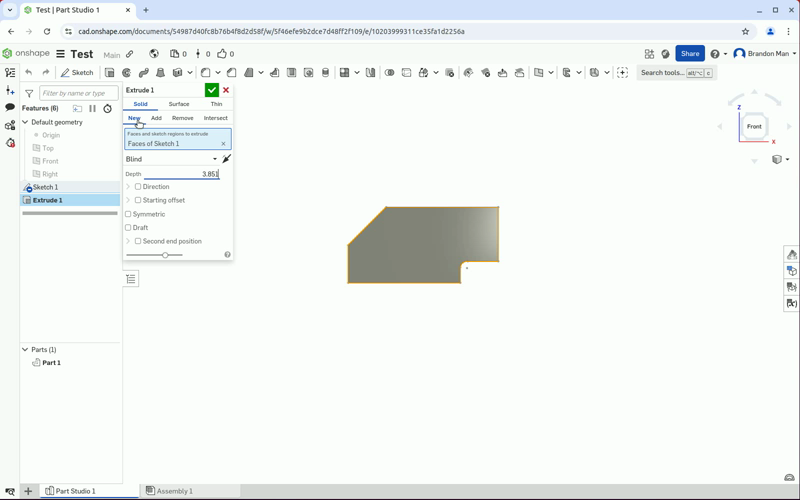
key(enter)
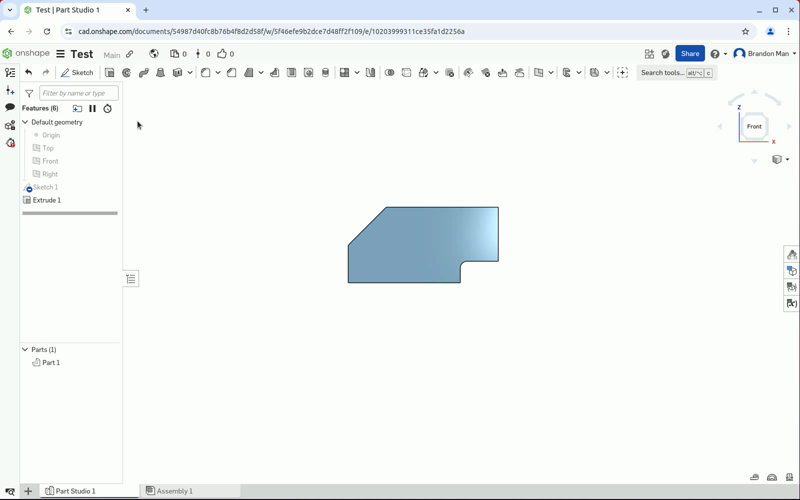
key(shift+h)
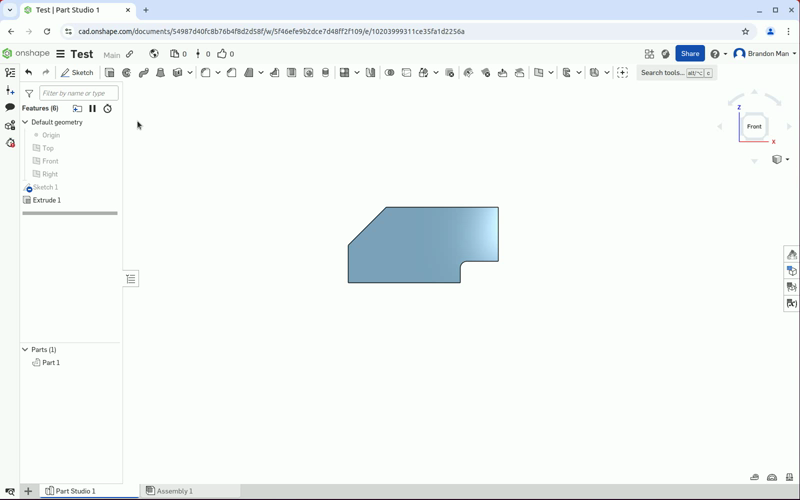
key(shift+h)
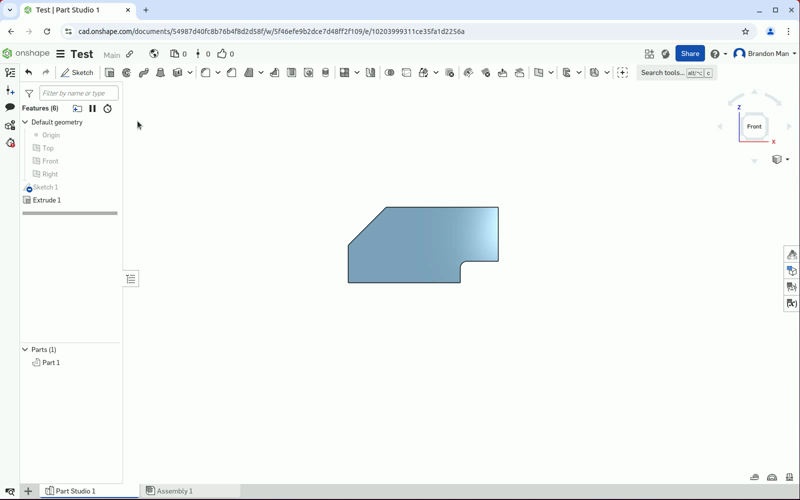
mouse_move(73, 189)
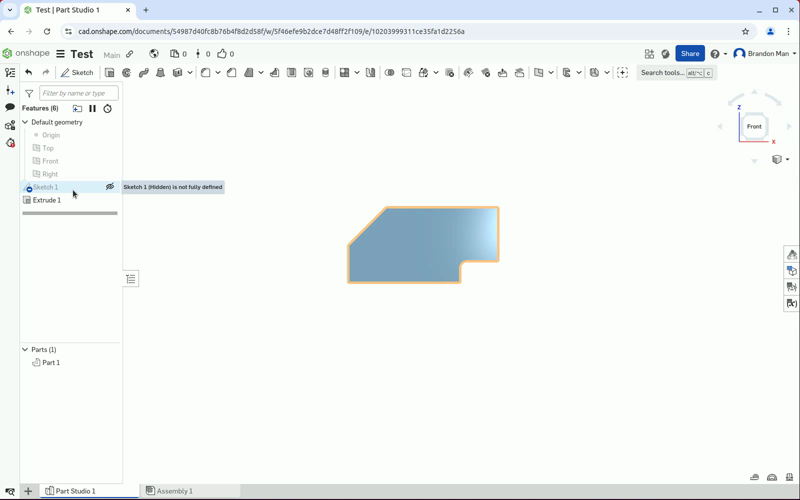
click(73, 189)
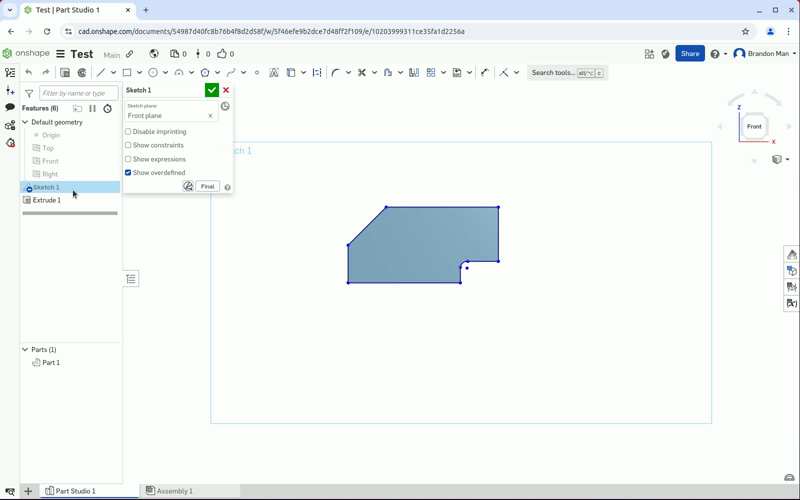
mouse_move(229, 92)
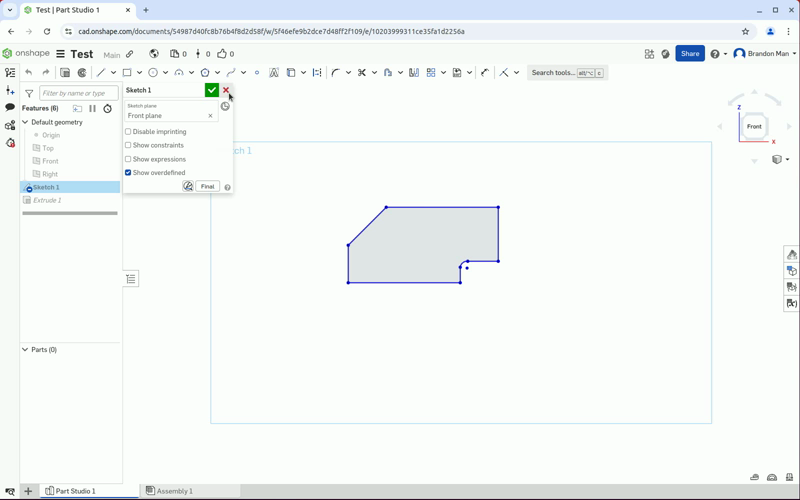
click(229, 92)
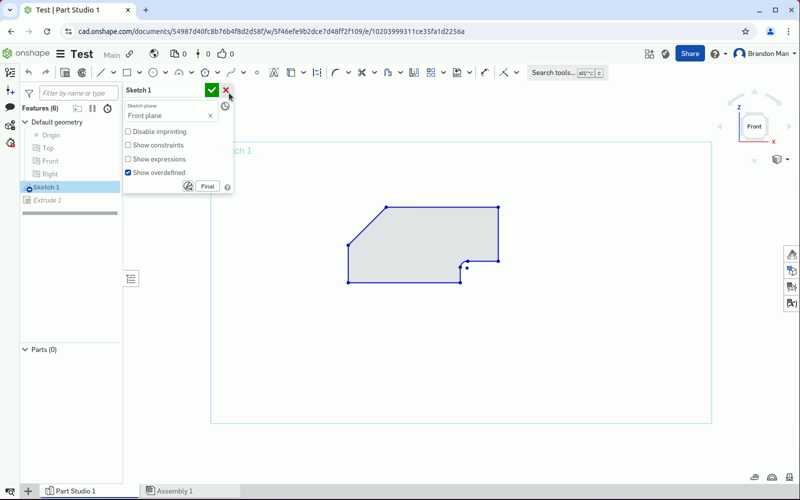
key(shift+s)
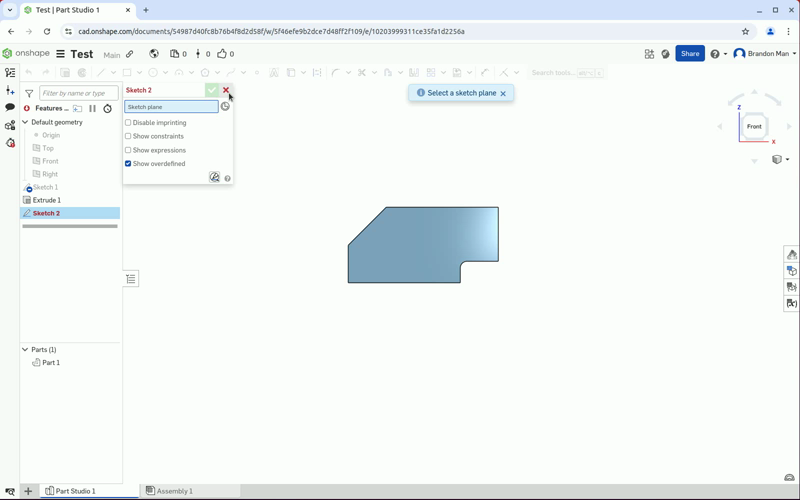
mouse_move(73, 163)
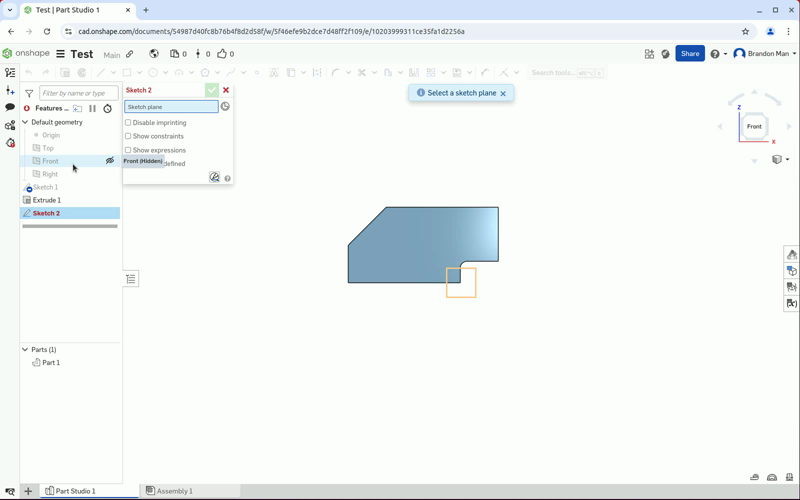
click(73, 163)
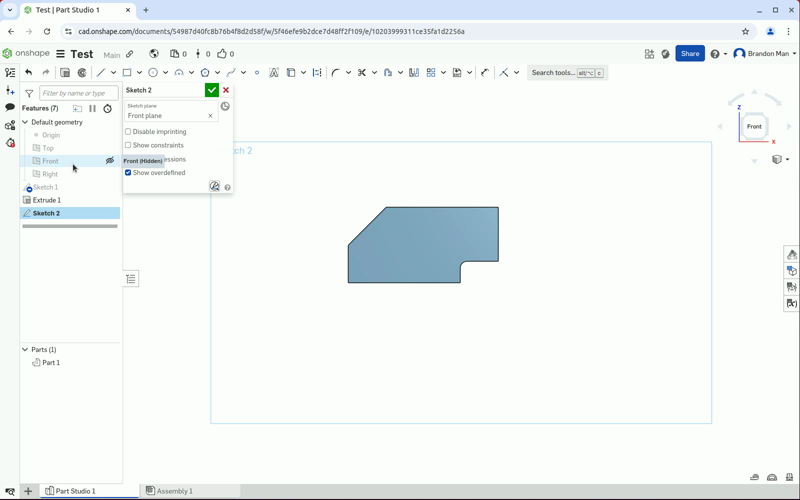
mouse_move(73, 352)
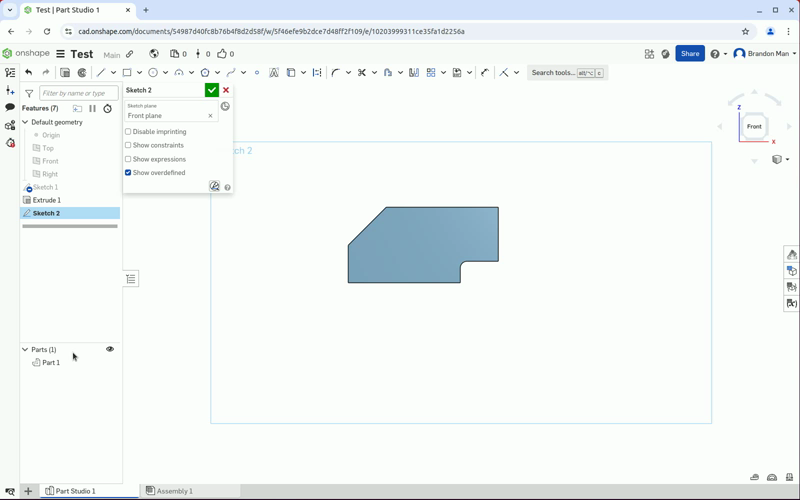
key(y)
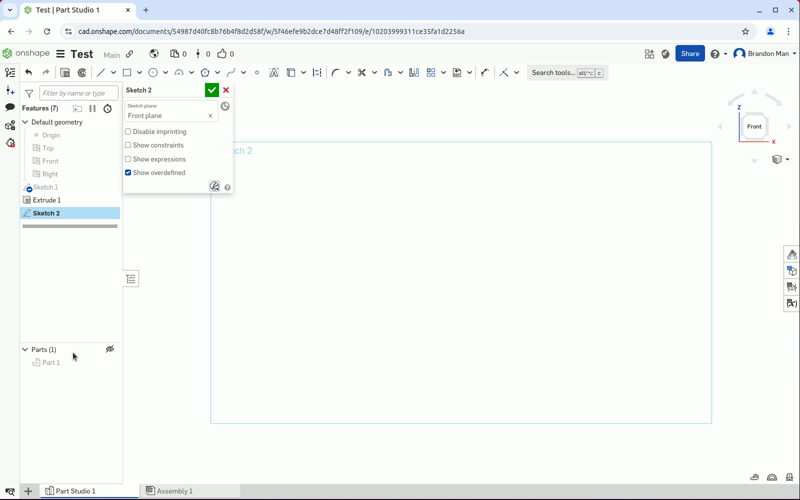
key(l)
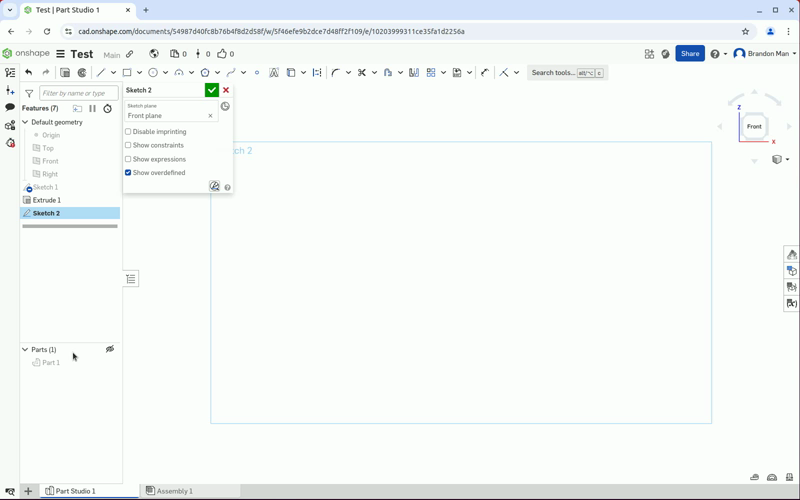
key_down(shift)
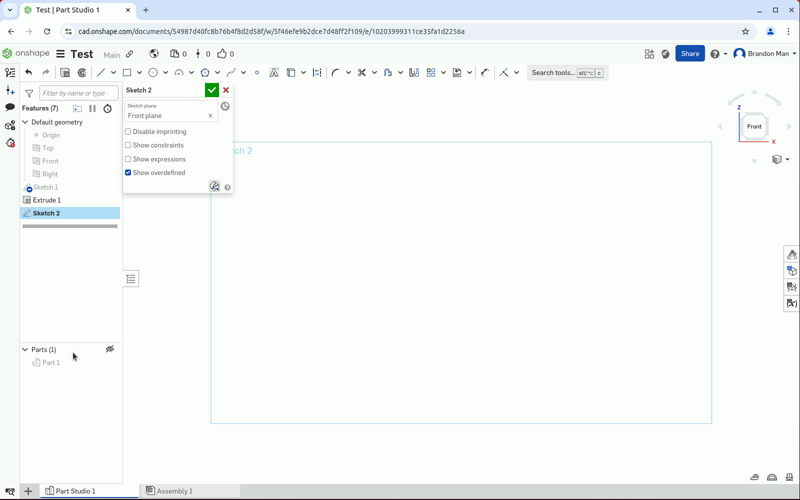
mouse_move(348, 282)
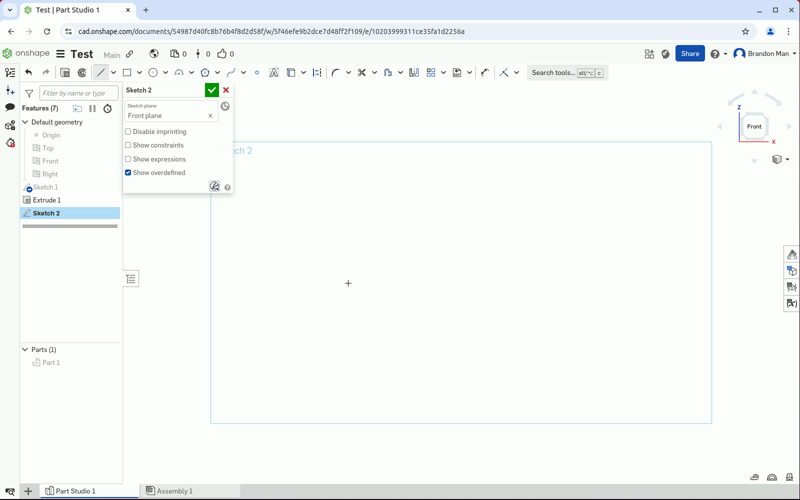
click(348, 282)
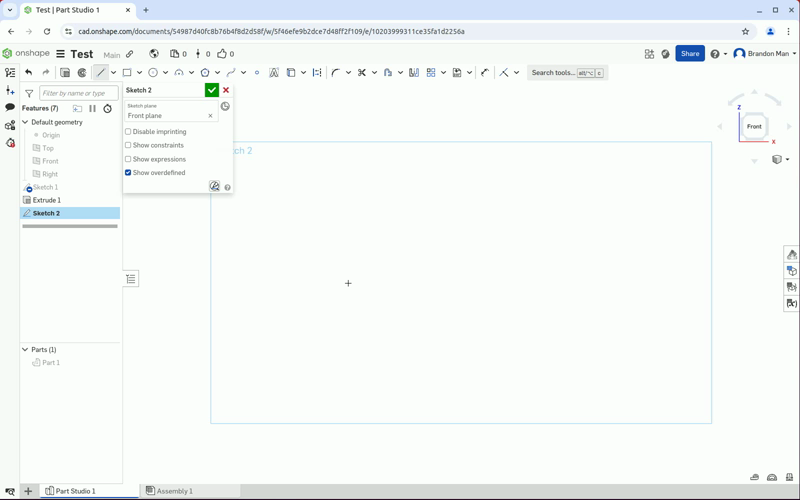
key_up(shift)
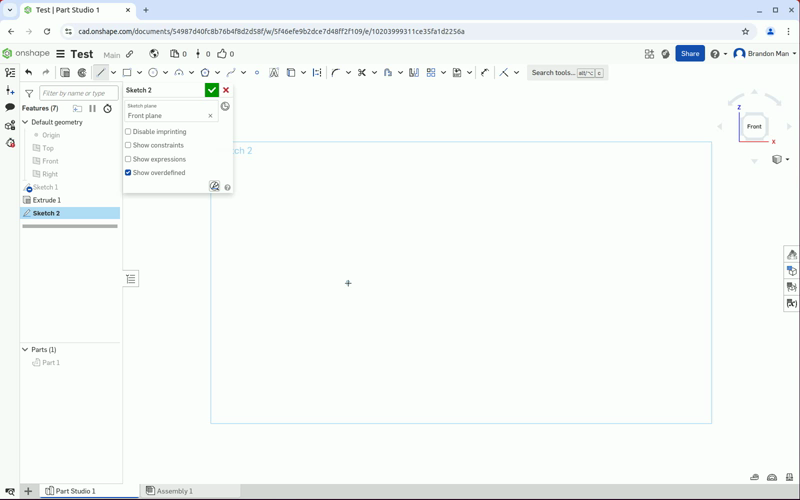
key_down(shift)
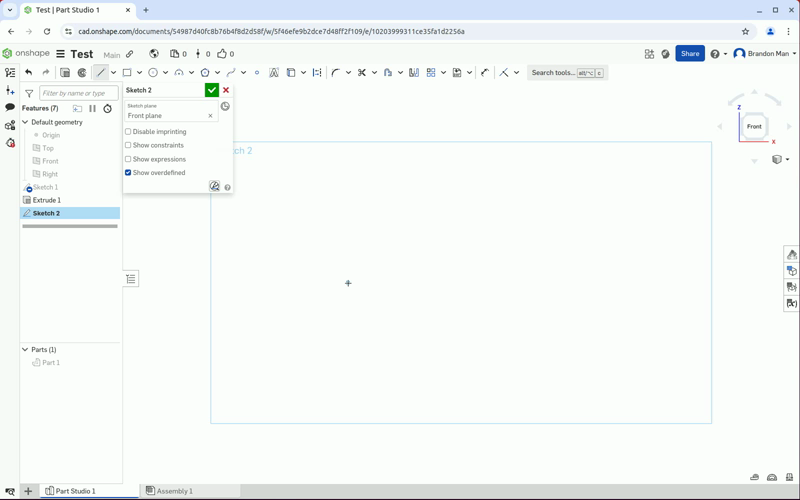
mouse_move(460, 282)
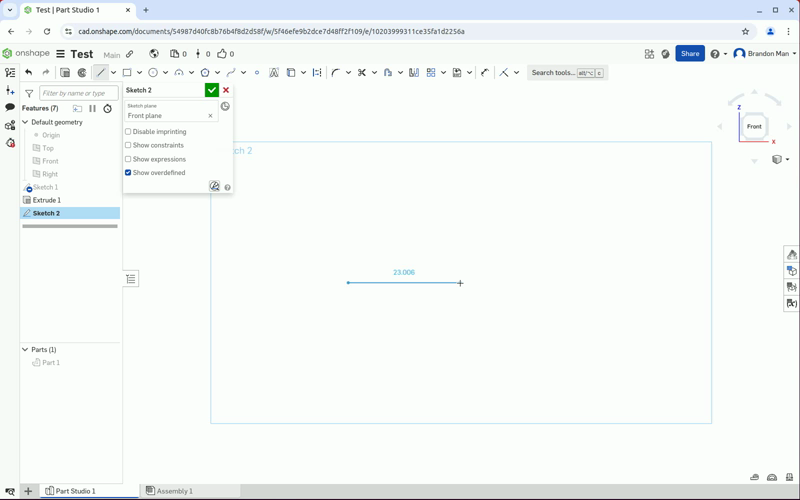
click(460, 282)
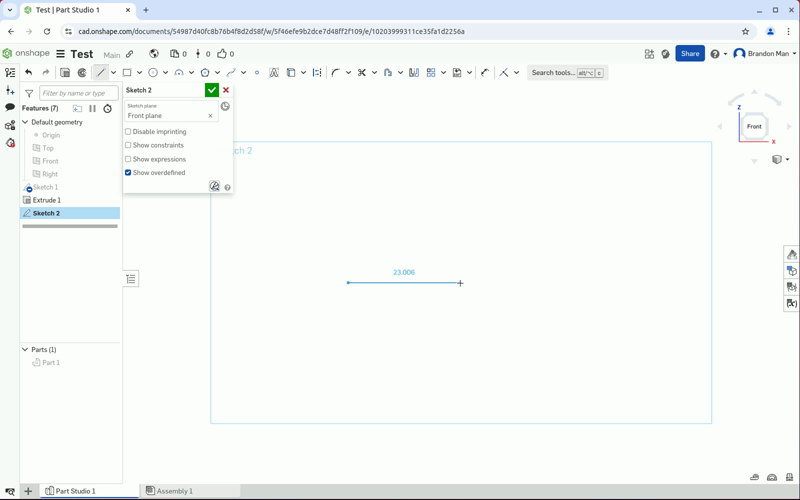
key_up(shift)
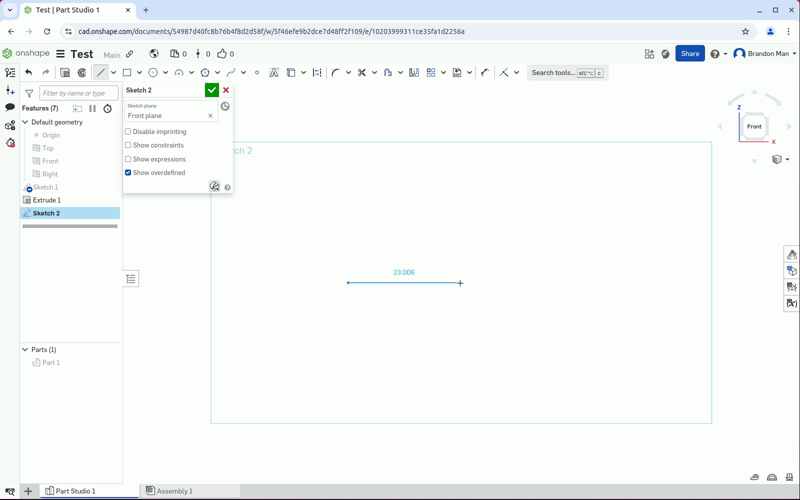
key_down(shift)
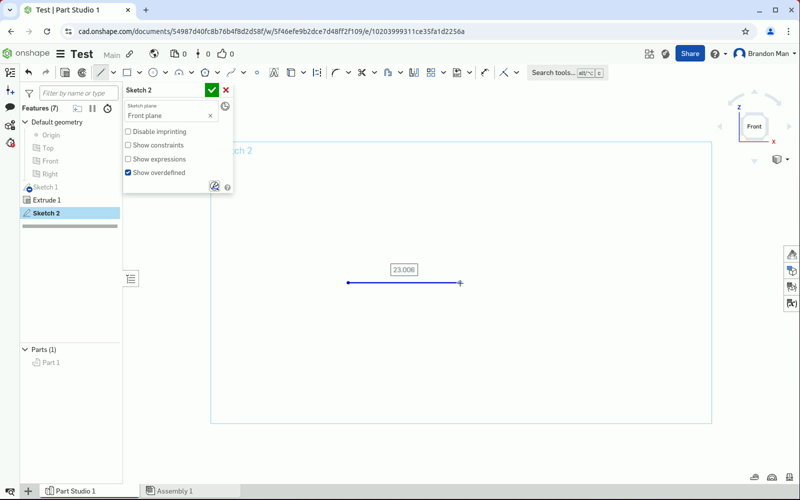
mouse_move(490, 282)
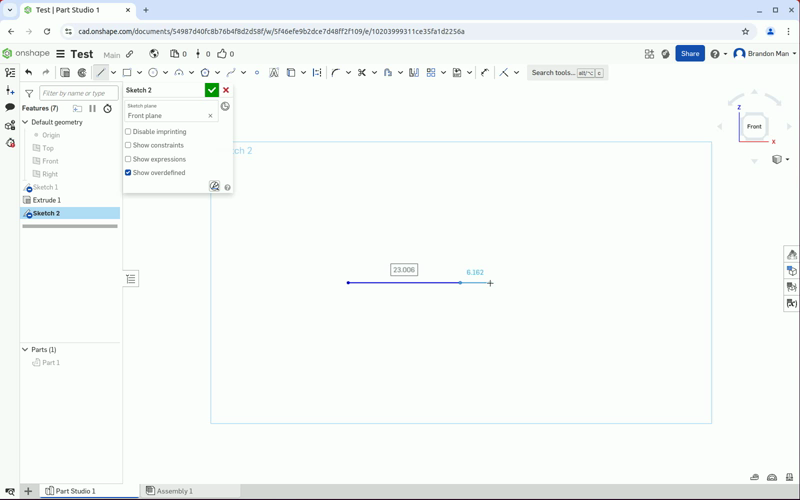
mouse_move(460, 267)
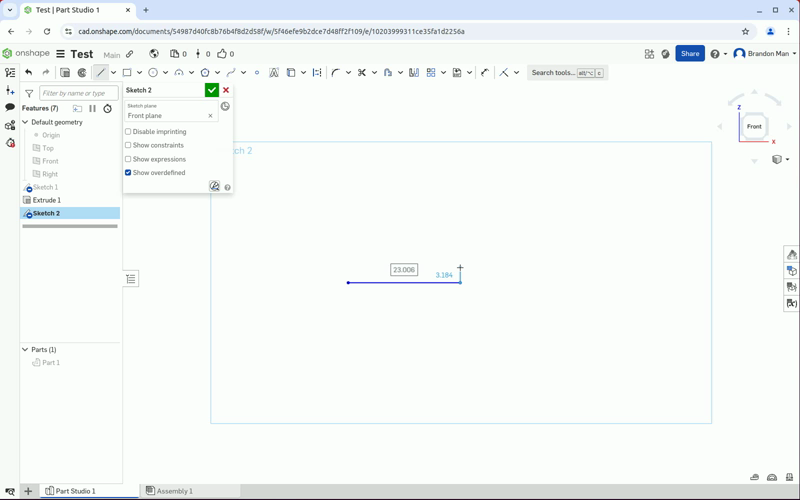
click(460, 267)
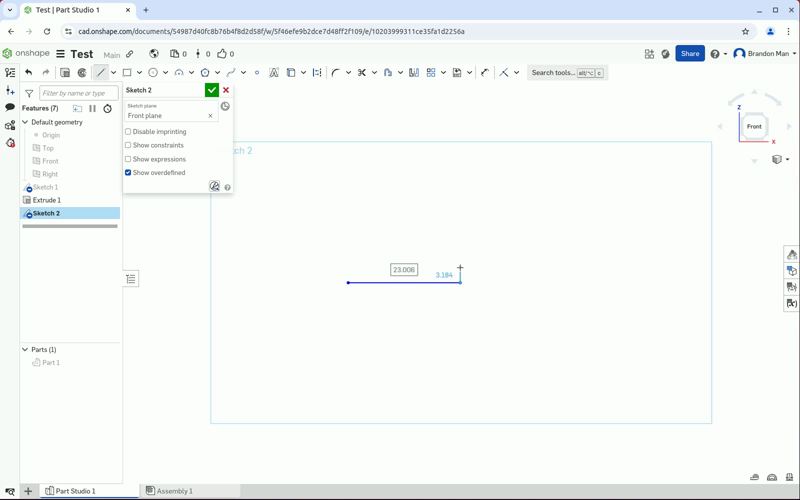
key_up(shift)
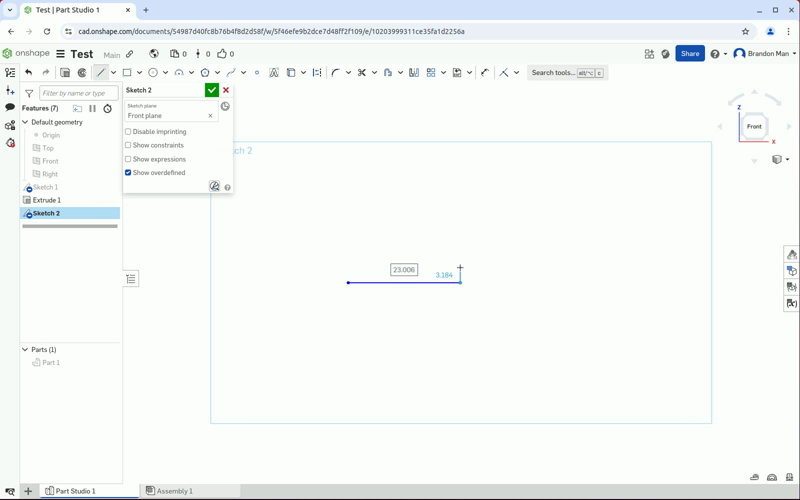
key(esc)
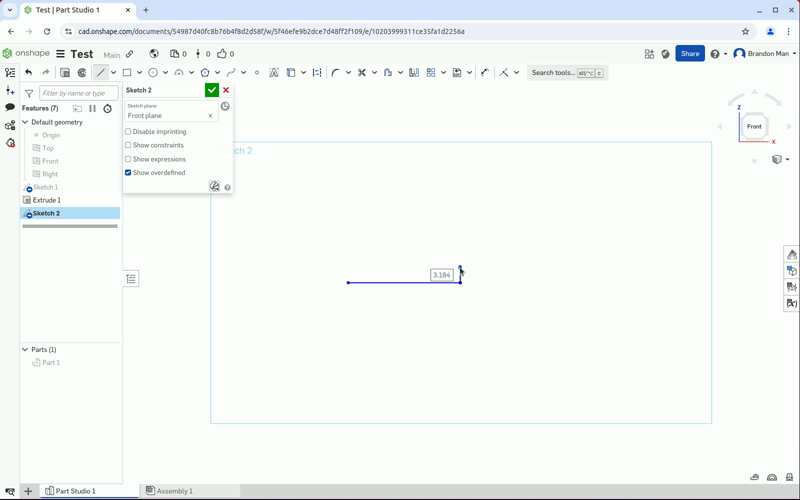
key(a)
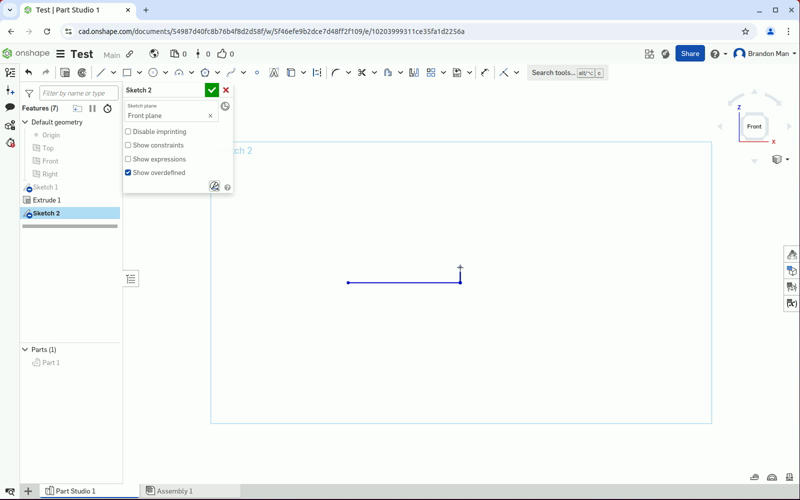
mouse_move(460, 267)
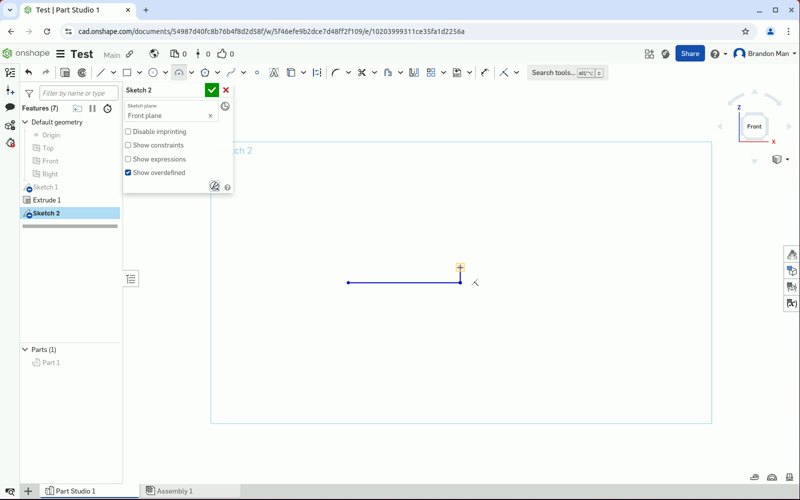
click(460, 267)
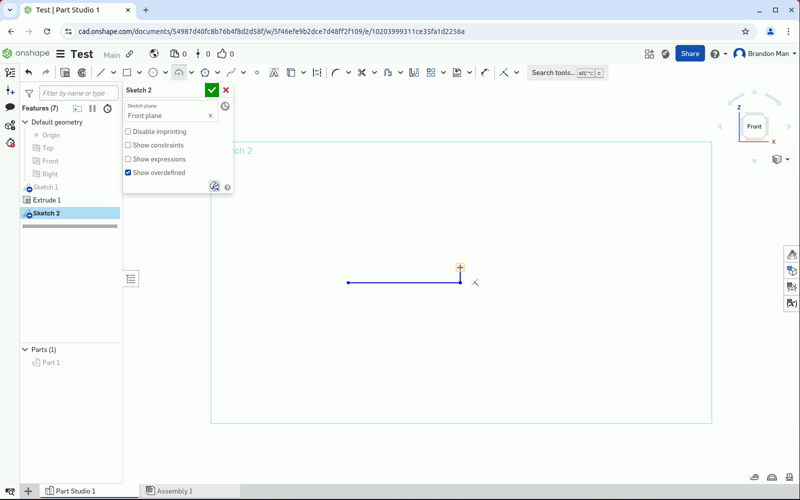
key_down(shift)
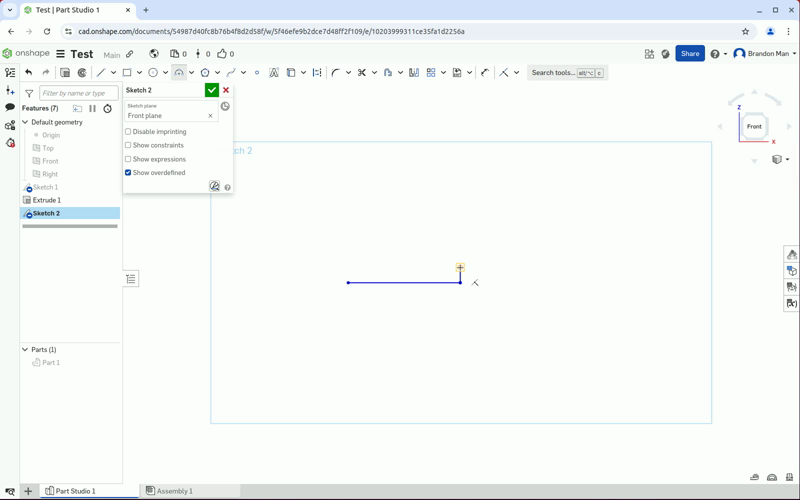
mouse_move(467, 261)
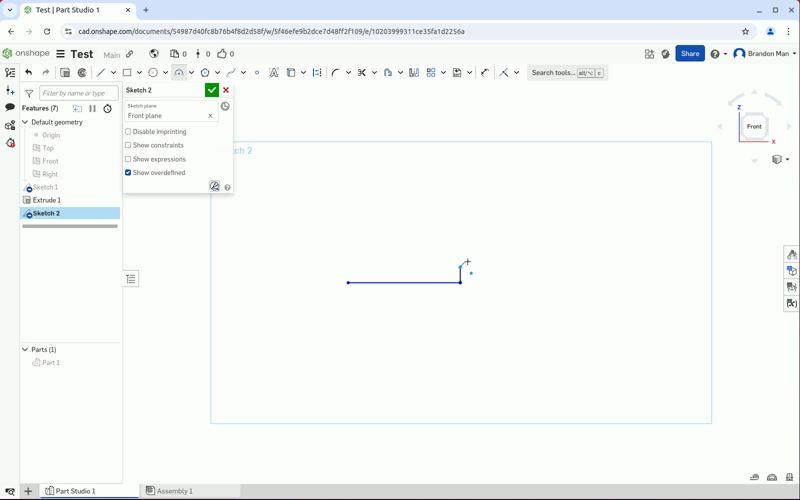
click(467, 261)
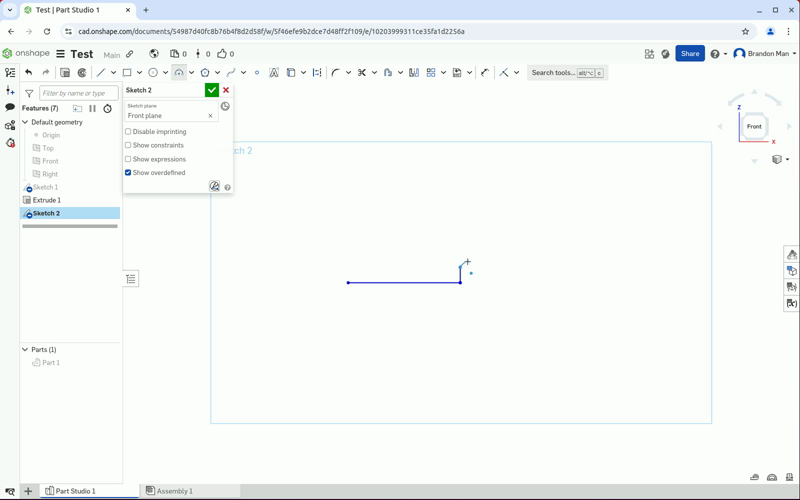
mouse_move(462, 262)
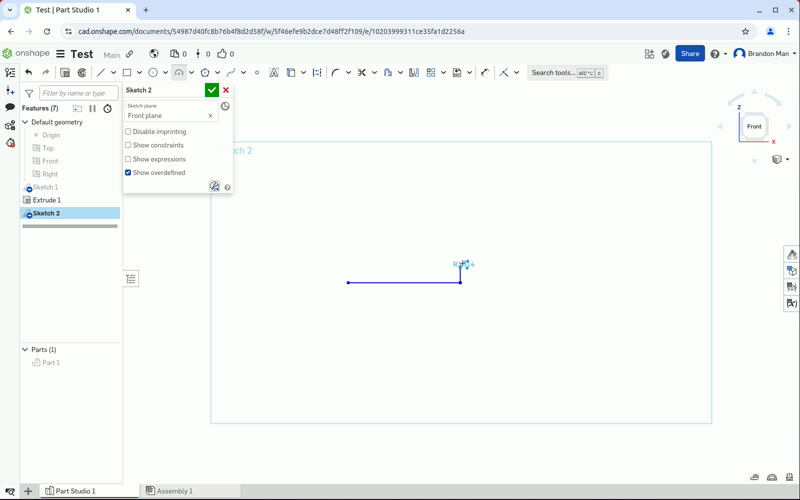
click(462, 262)
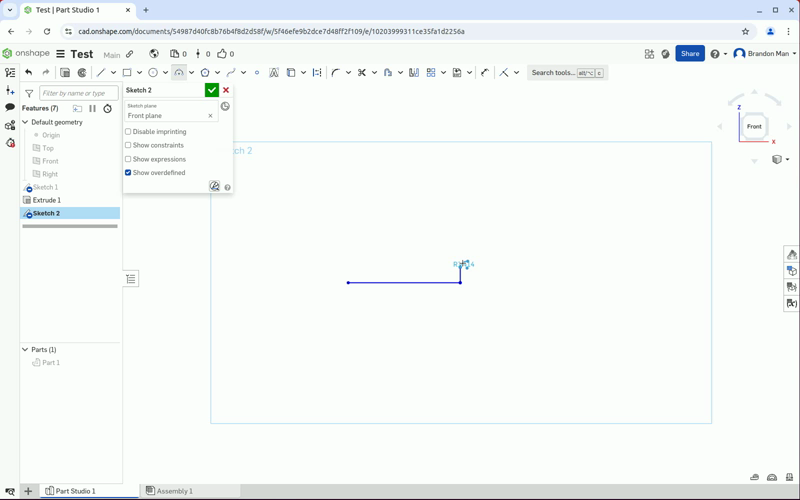
key_up(shift)
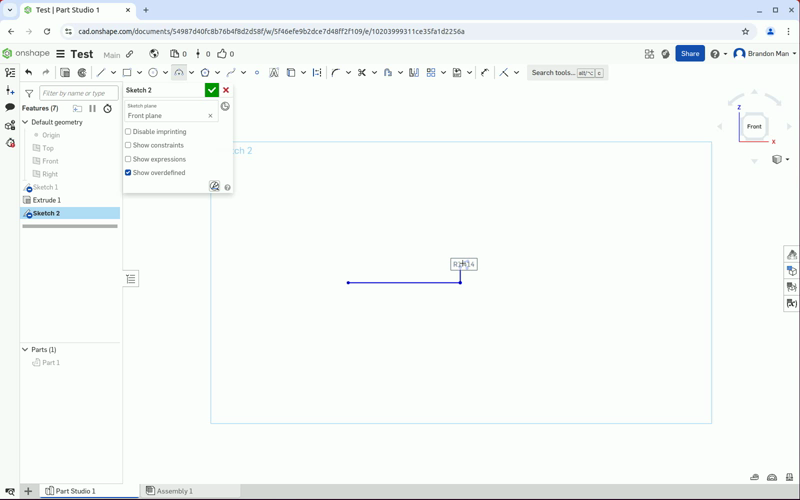
key(esc)
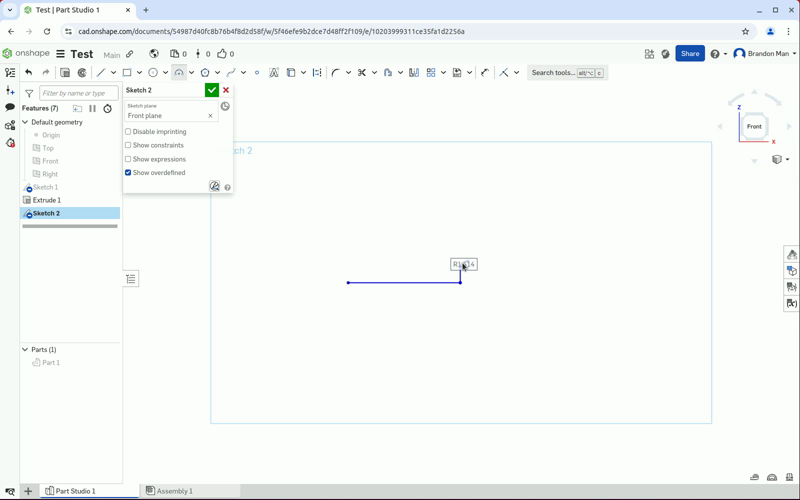
key(l)
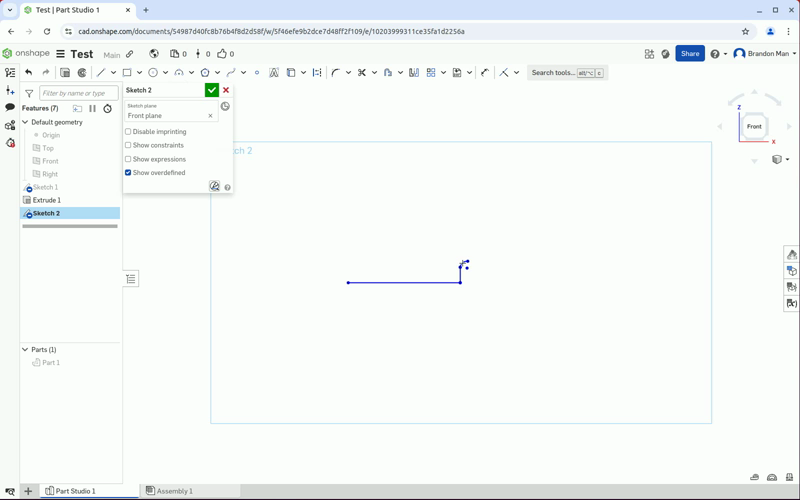
mouse_move(467, 261)
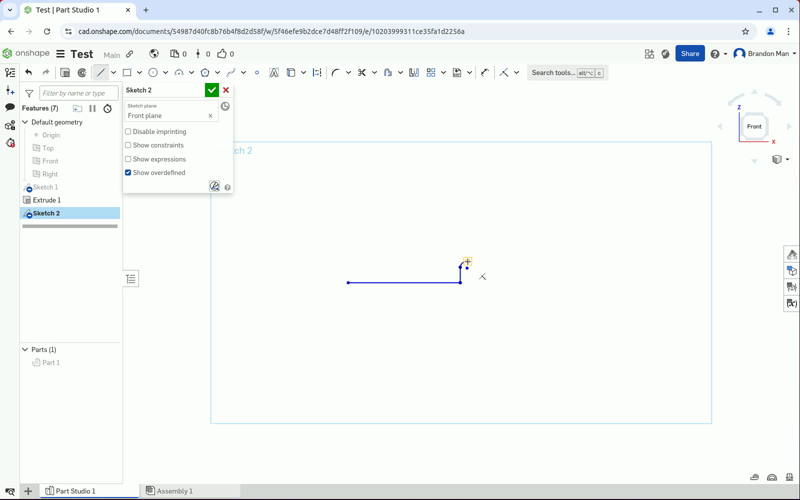
click(467, 261)
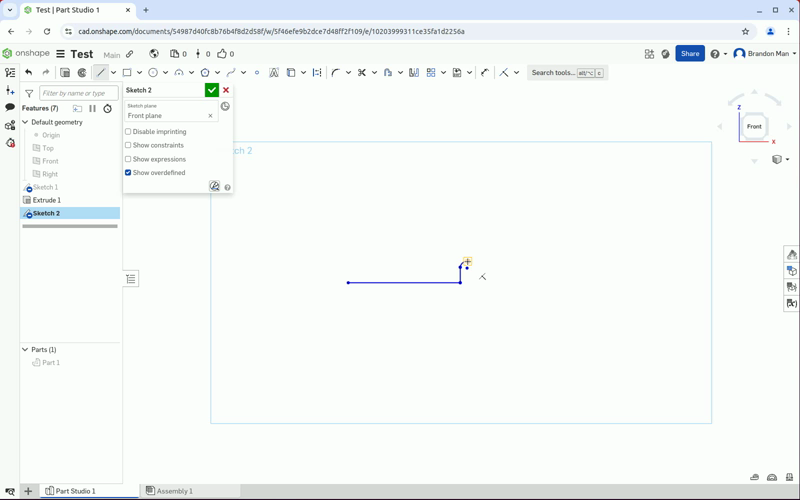
key_down(shift)
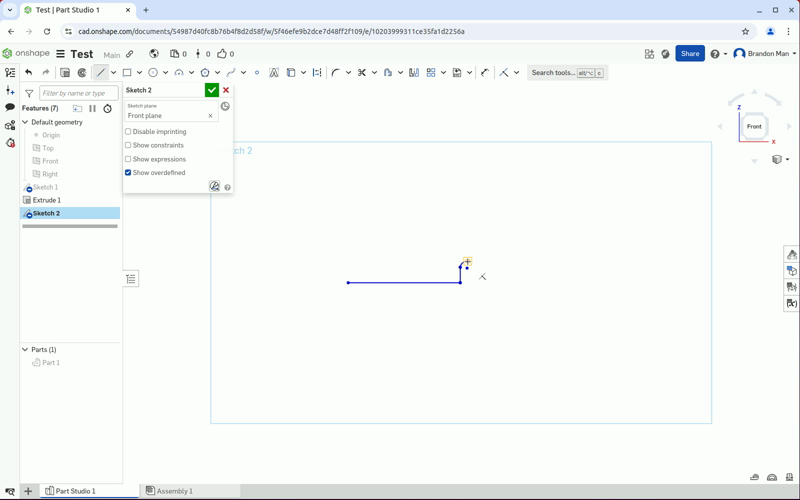
mouse_move(498, 261)
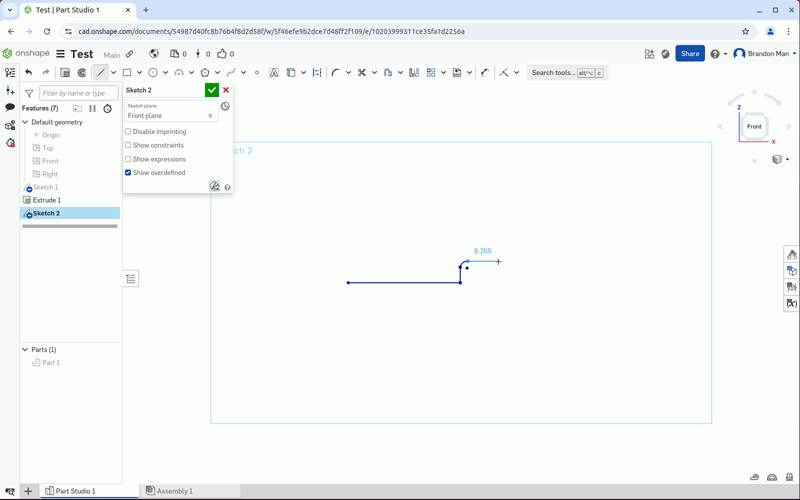
mouse_move(498, 261)
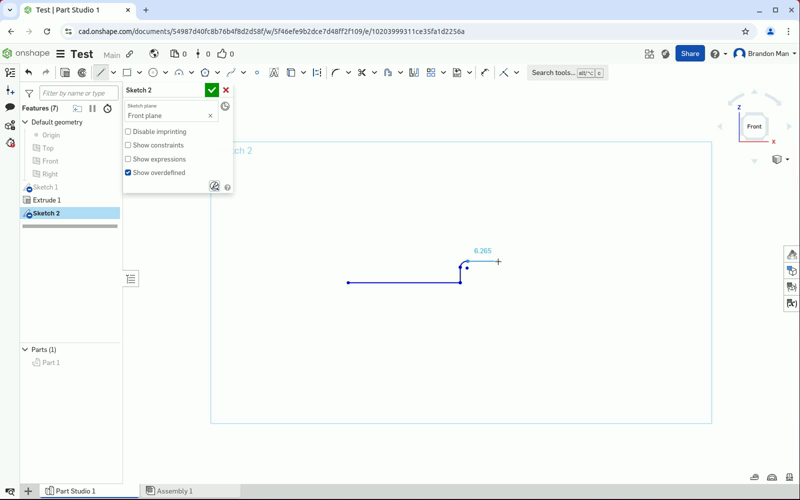
click(498, 261)
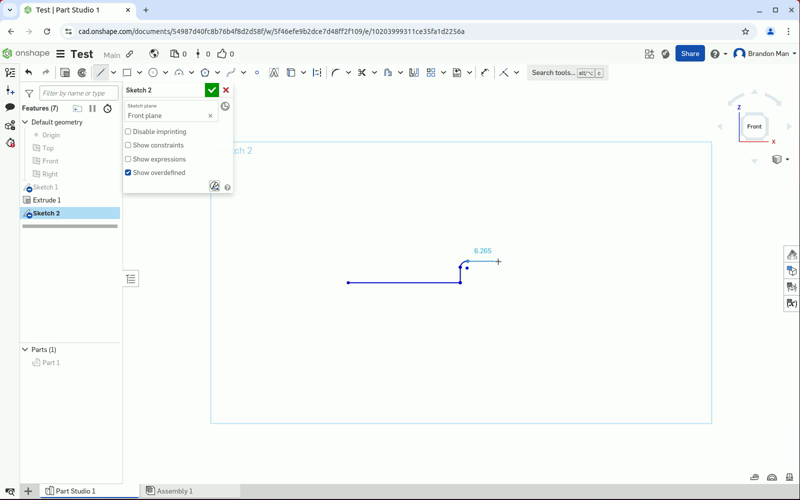
key_up(shift)
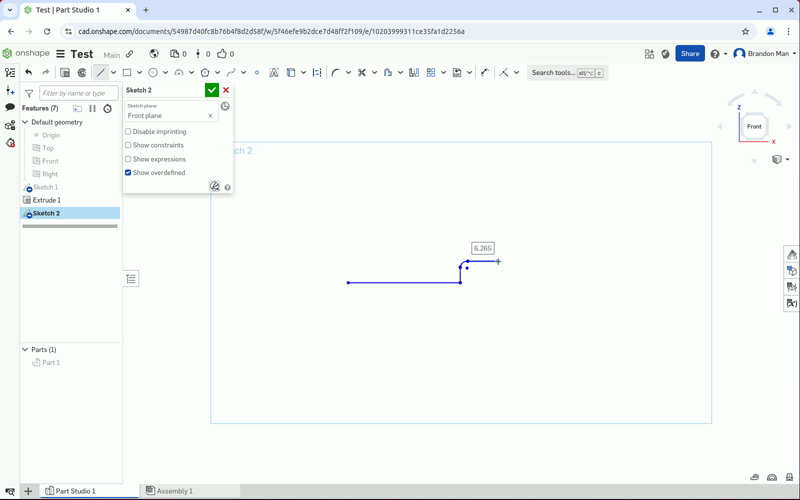
key_down(shift)
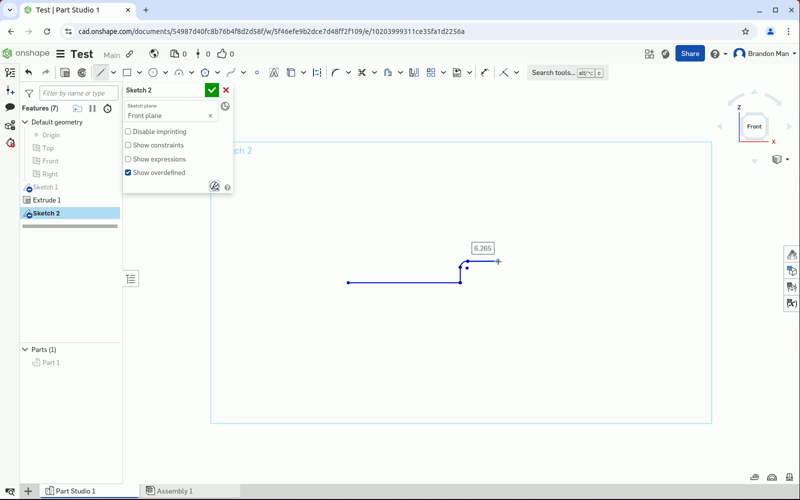
mouse_move(528, 261)
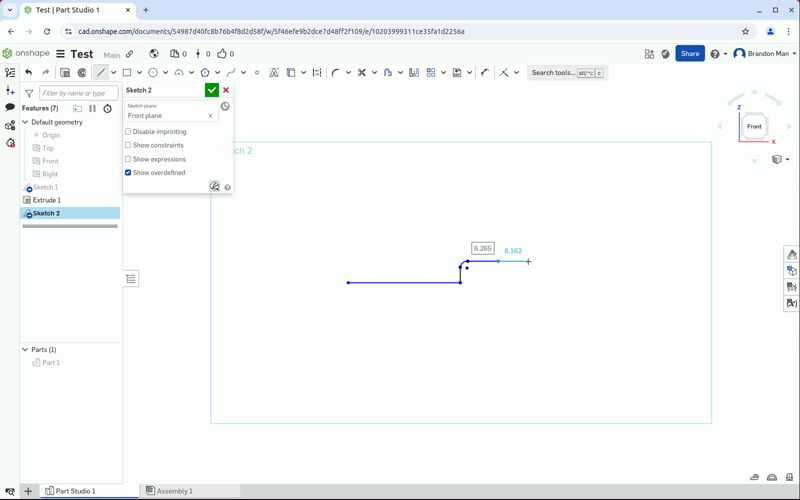
mouse_move(498, 207)
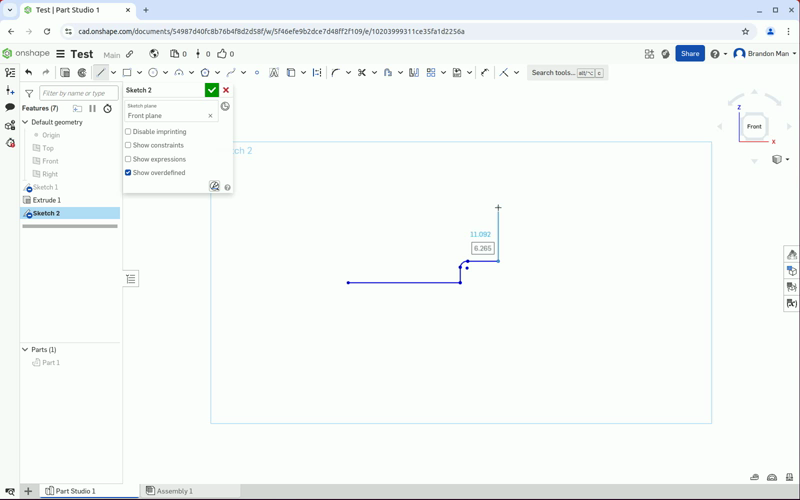
click(498, 207)
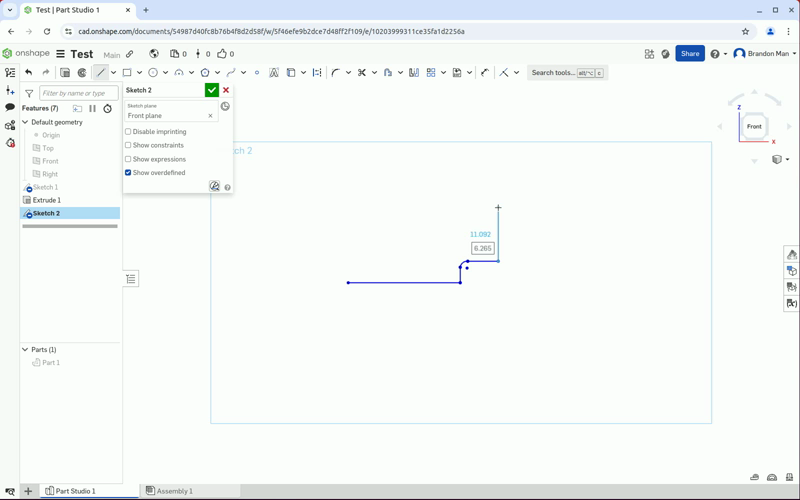
key_up(shift)
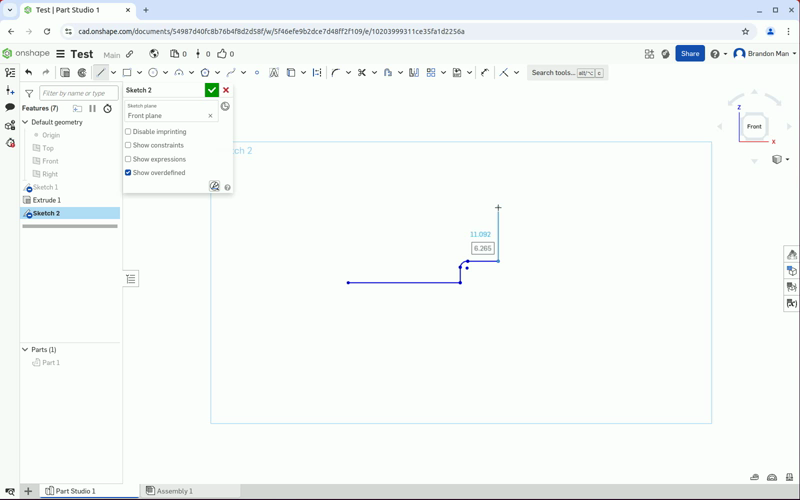
key_down(shift)
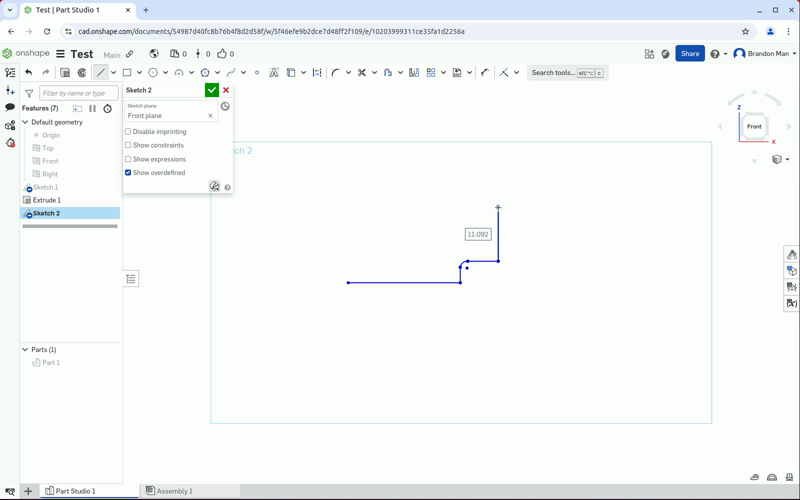
mouse_move(386, 207)
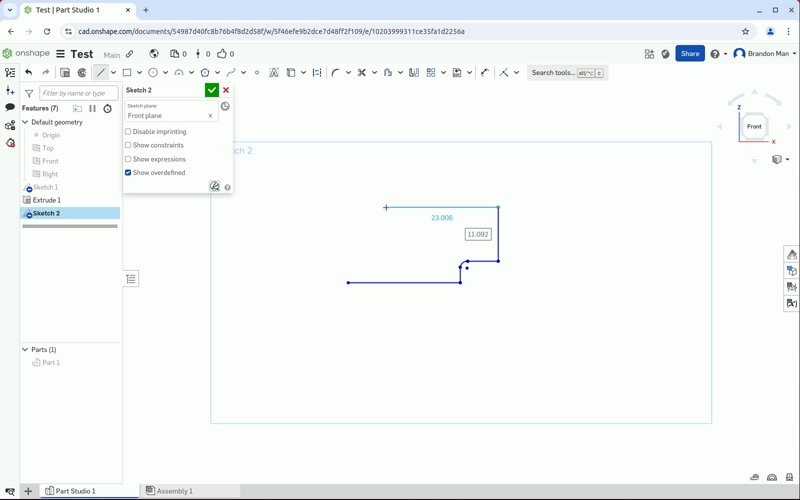
click(386, 207)
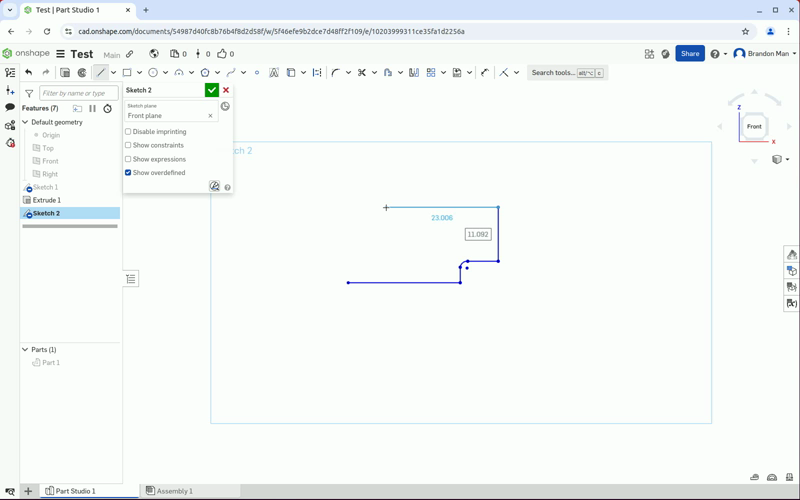
key_up(shift)
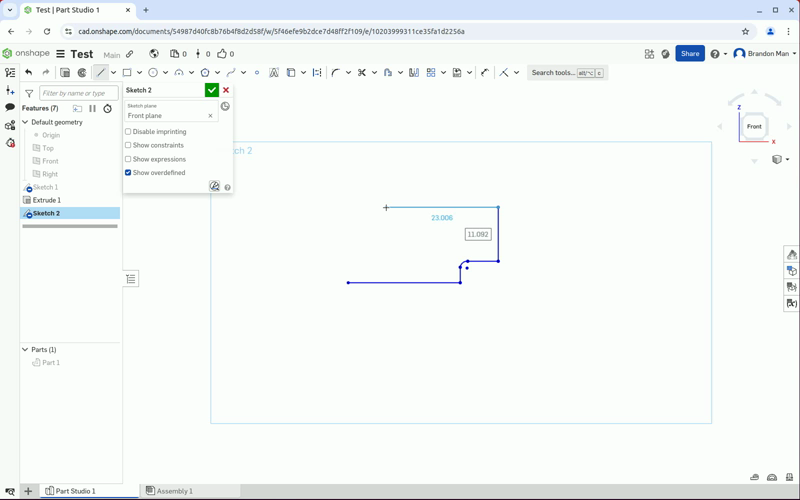
key_down(shift)
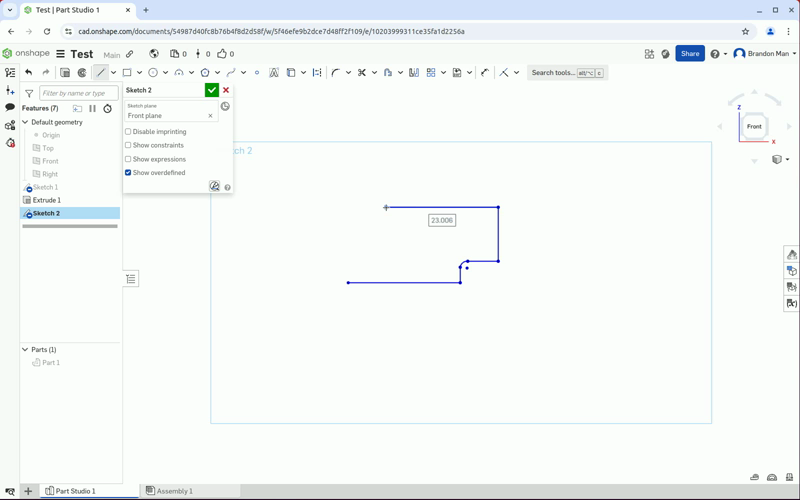
mouse_move(416, 207)
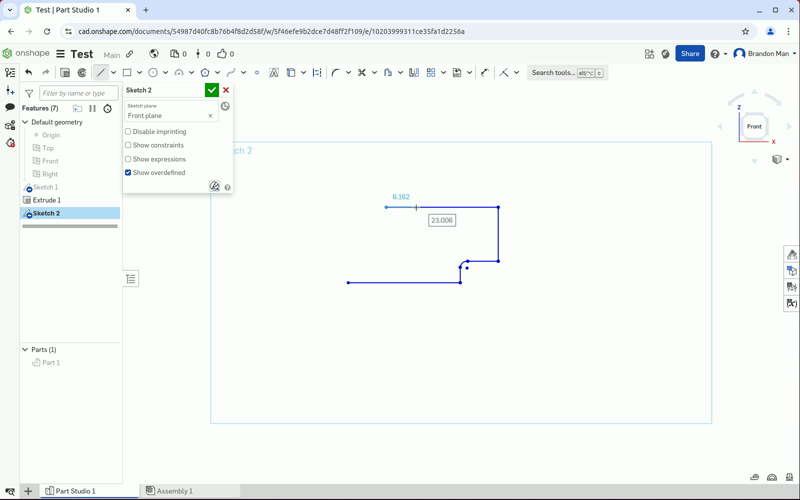
mouse_move(348, 245)
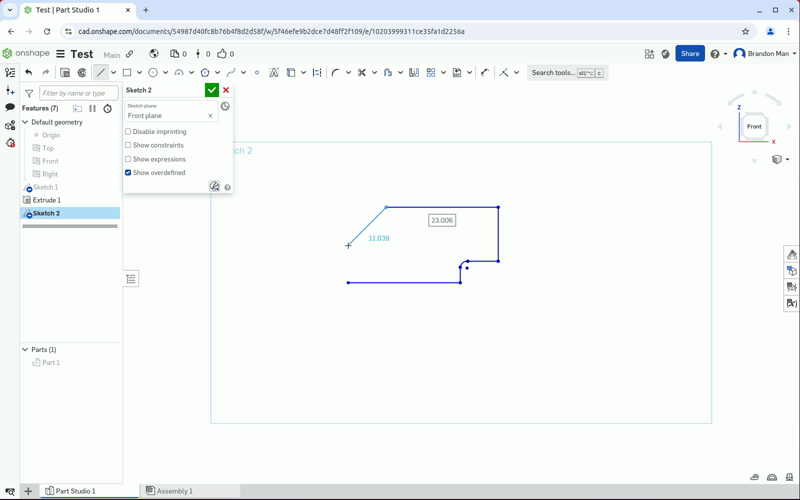
click(348, 245)
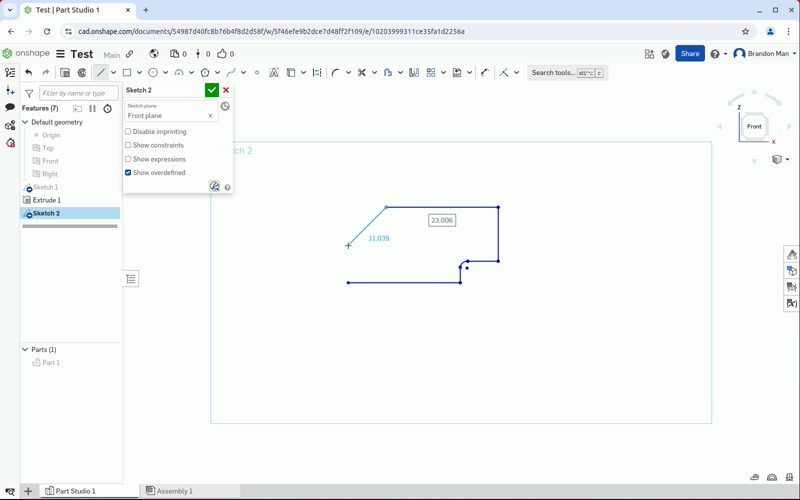
key_up(shift)
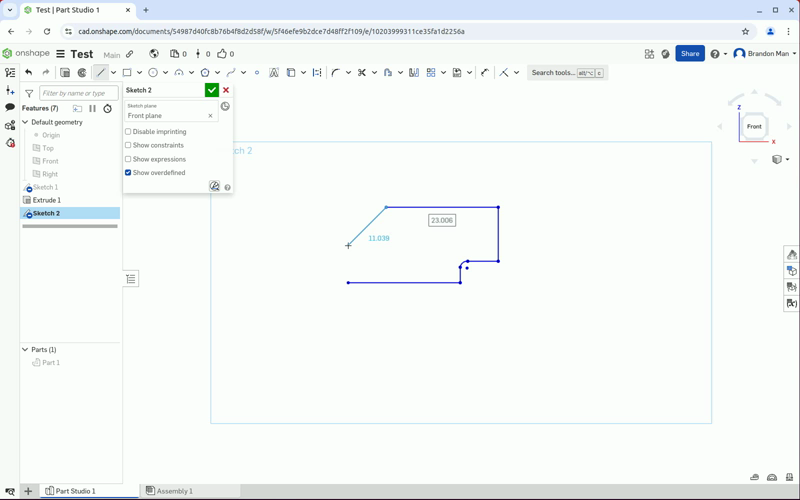
mouse_move(378, 245)
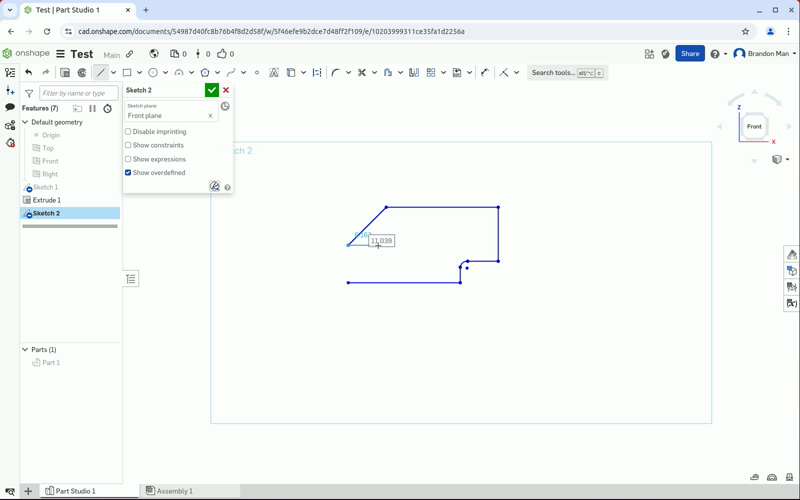
key_down(shift)
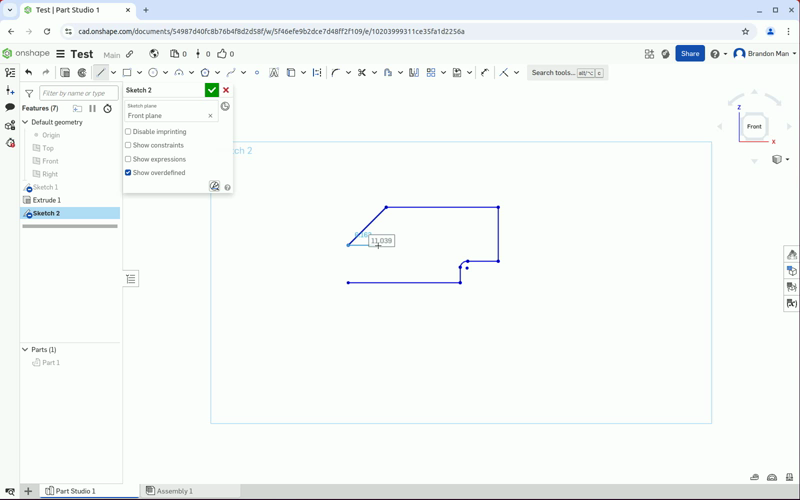
mouse_move(348, 282)
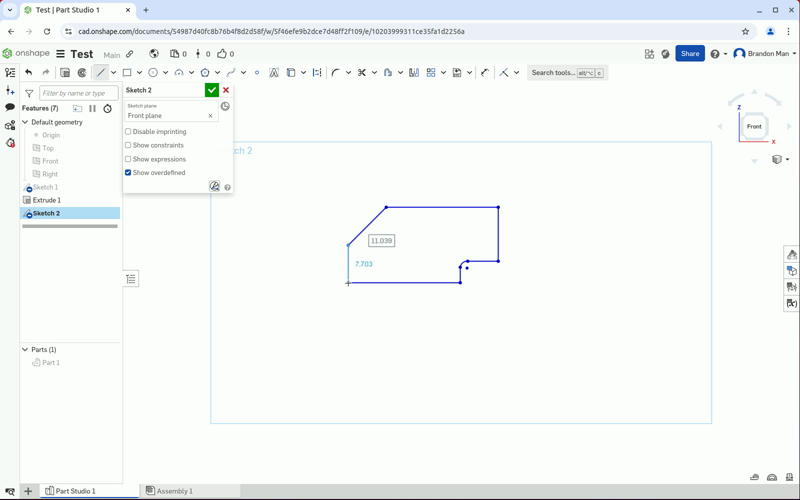
key_up(shift)
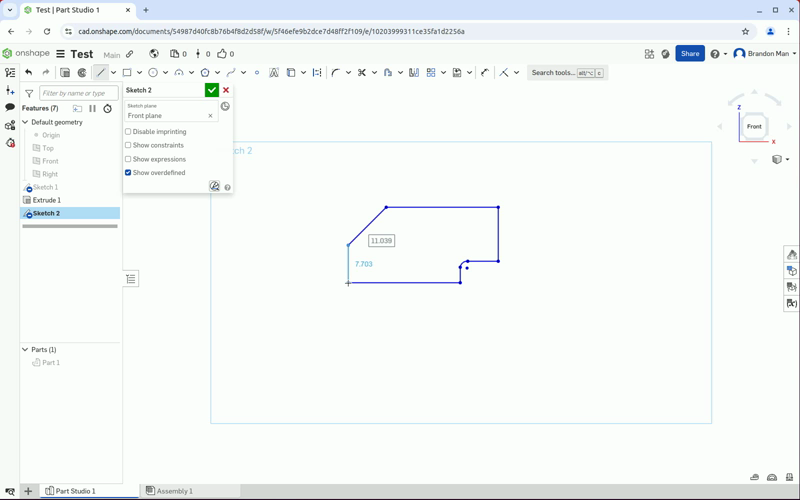
click(348, 282)
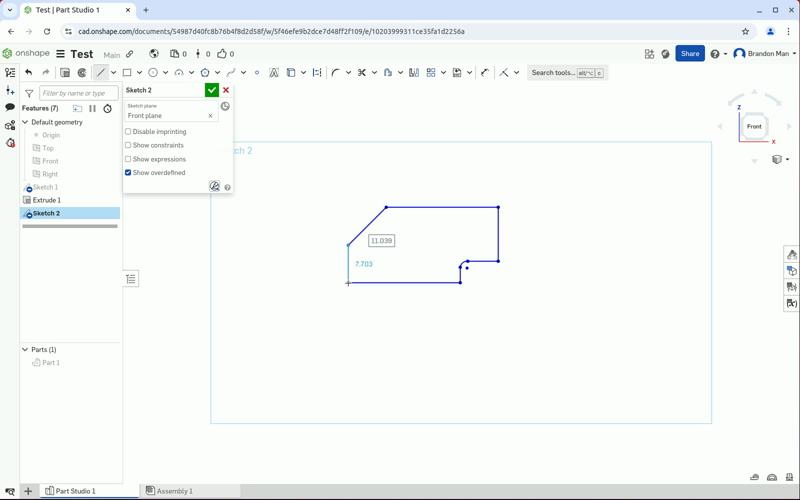
key(esc)
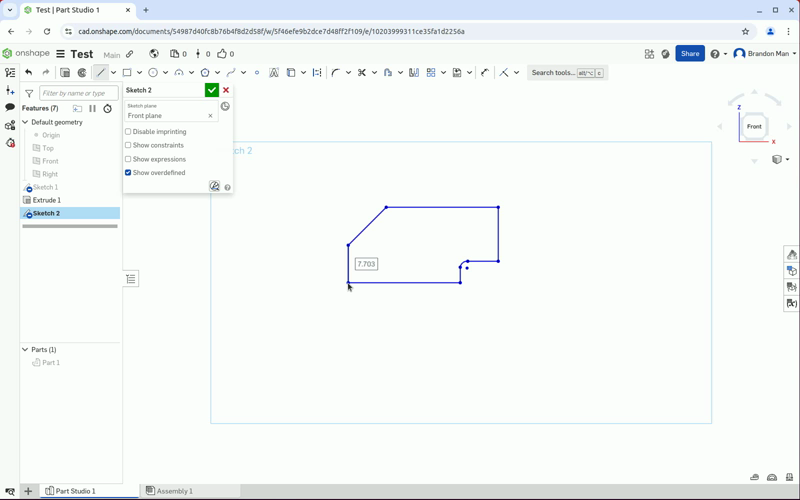
mouse_move(478, 248)
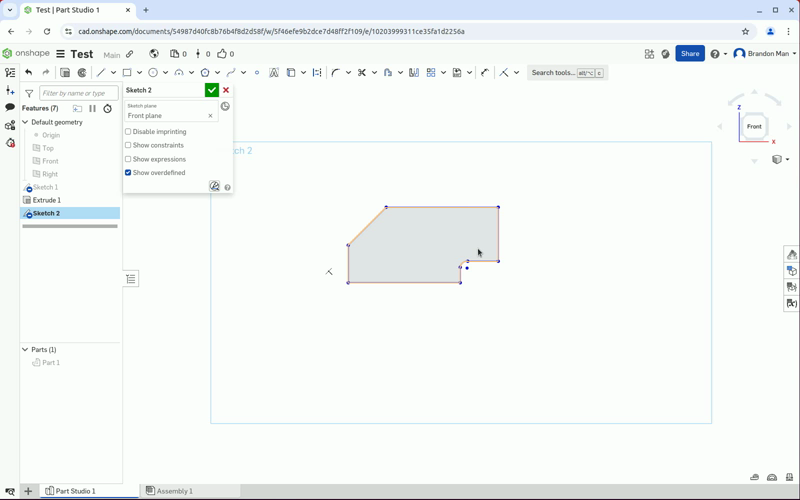
click(478, 248)
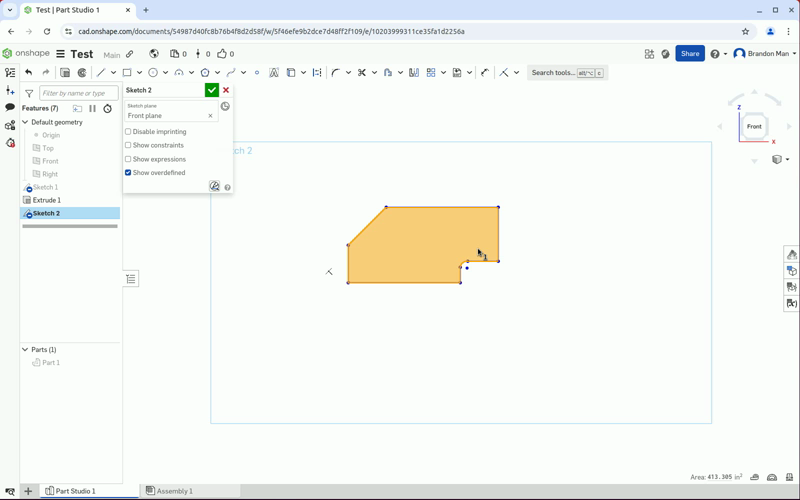
mouse_move(73, 352)
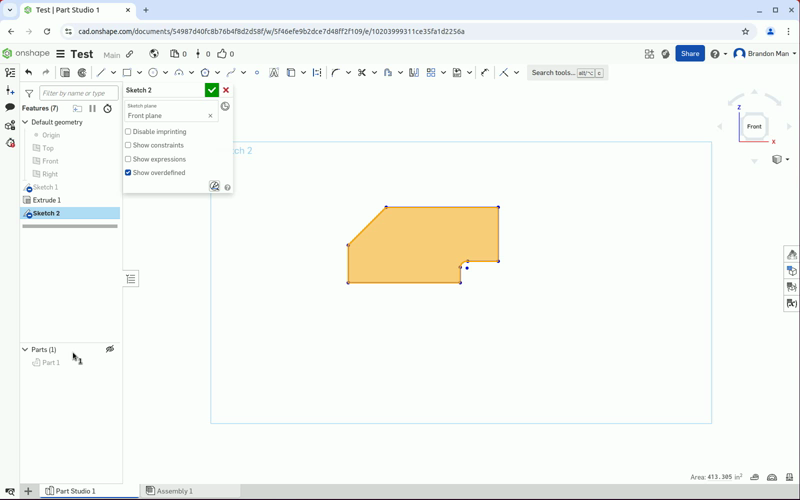
key(shift+y)
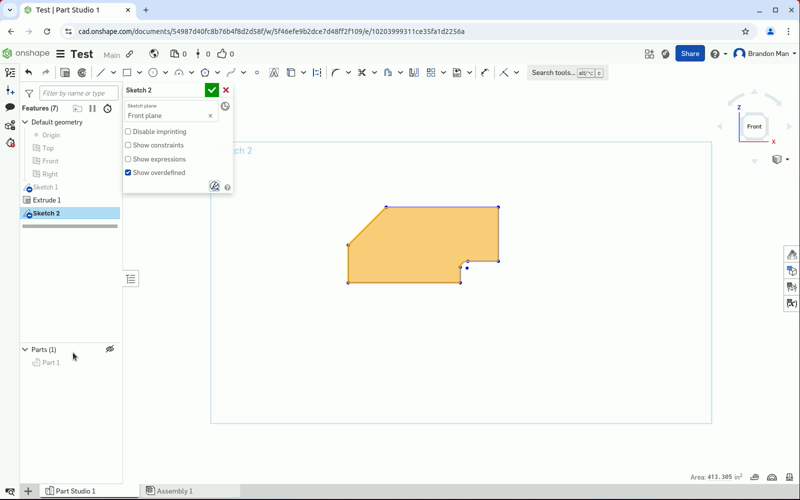
key(shift+e)
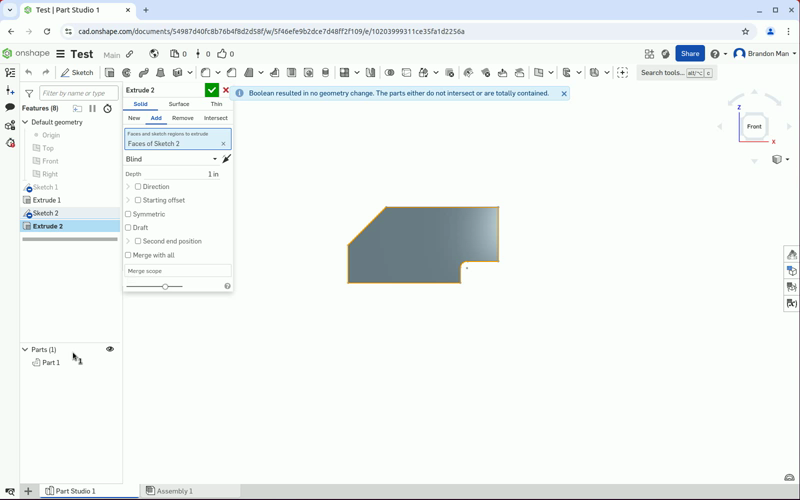
mouse_move(143, 106)
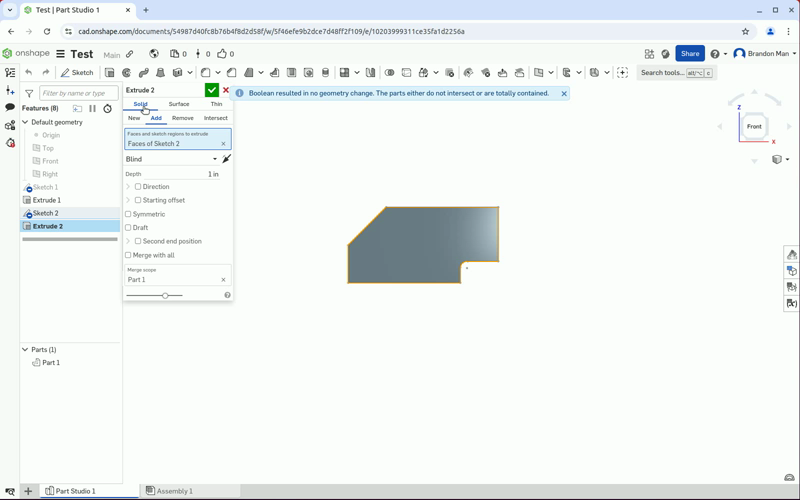
click(143, 106)
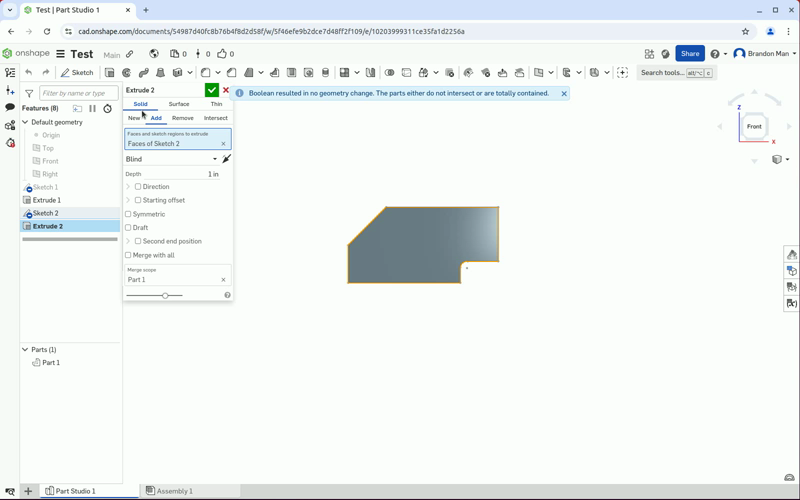
mouse_move(137, 120)
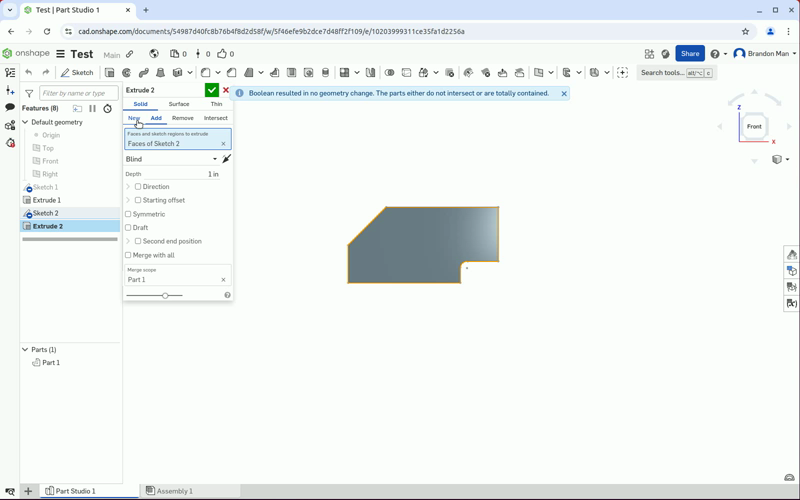
click(137, 120)
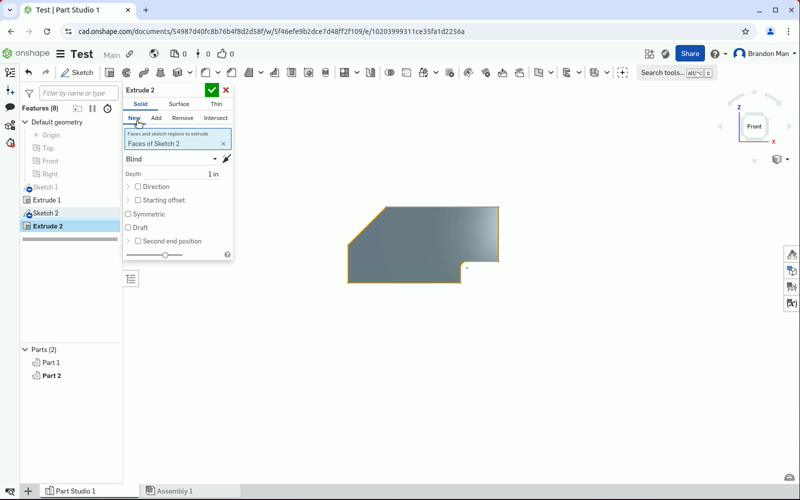
key(tab, 4)
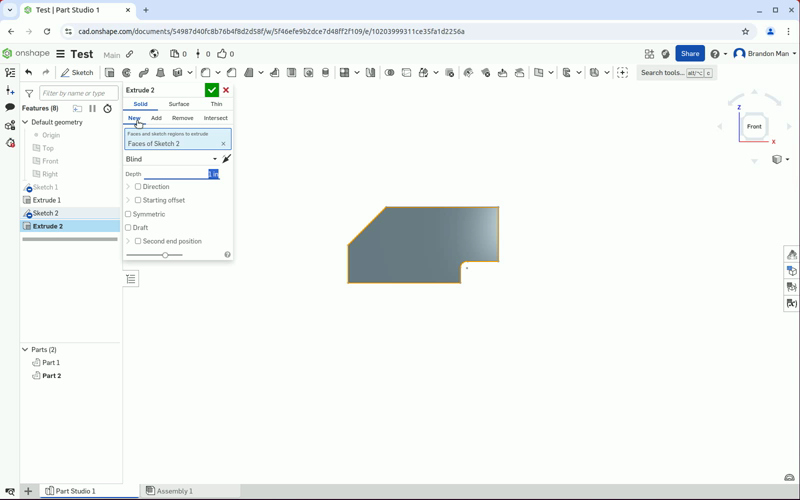
text(3.851)
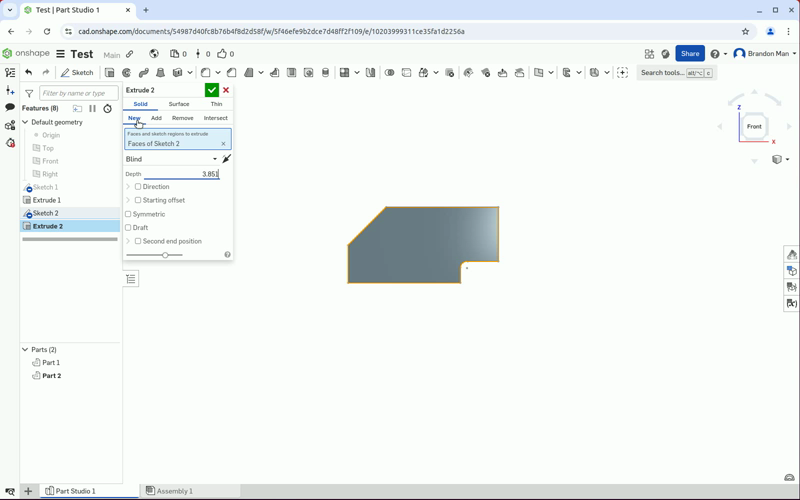
key(enter)
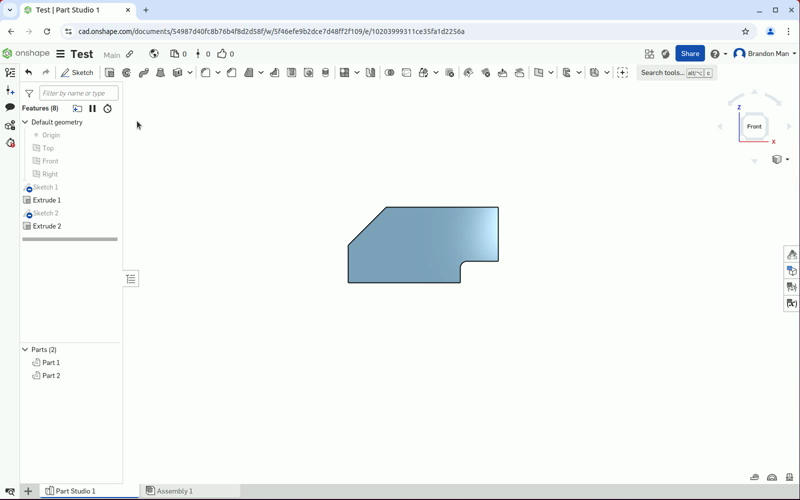
key(shift+h)
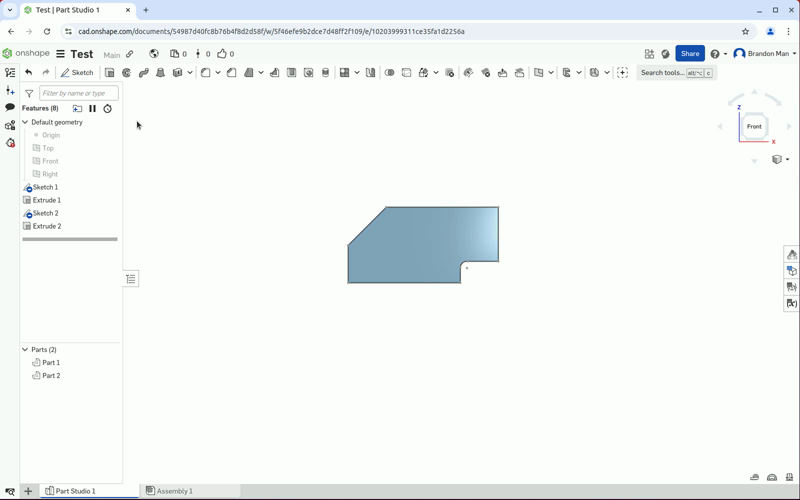
key(shift+h)
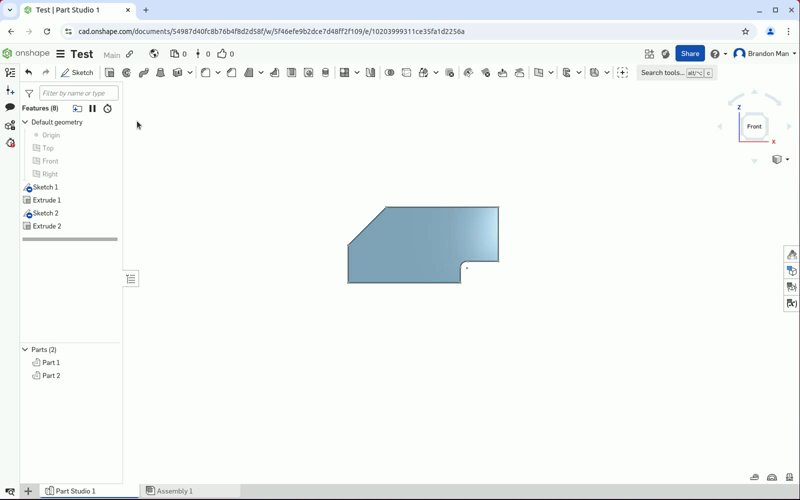
key(shift+7)
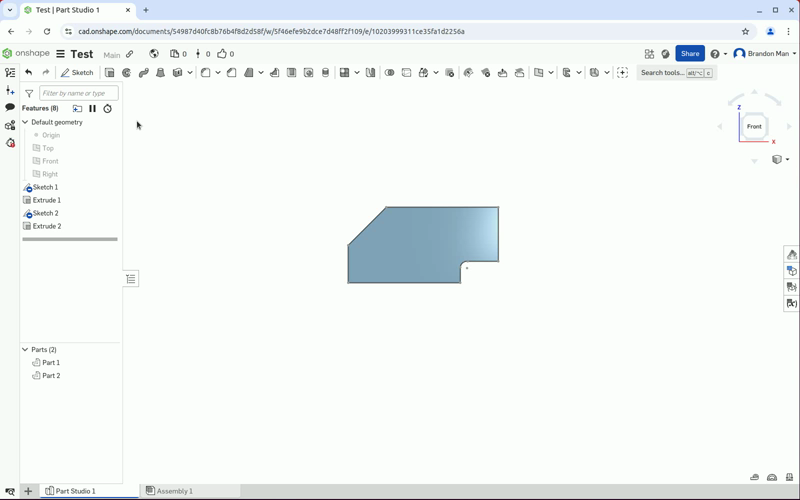
key(left, 2)
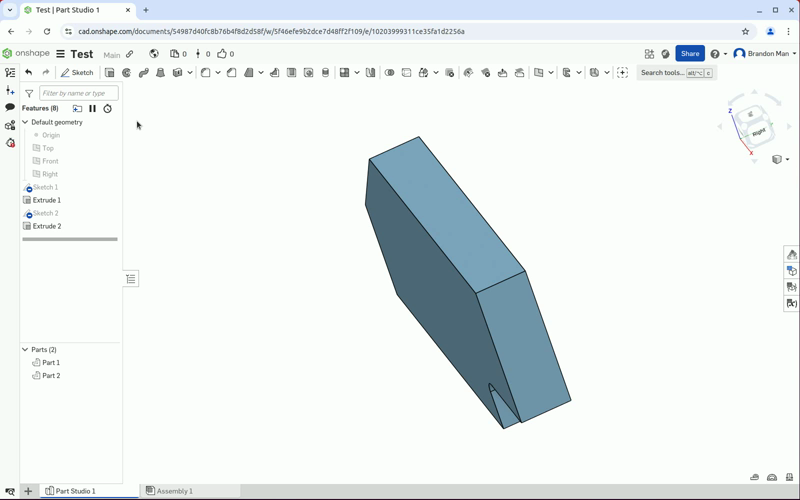
key(down, 2)
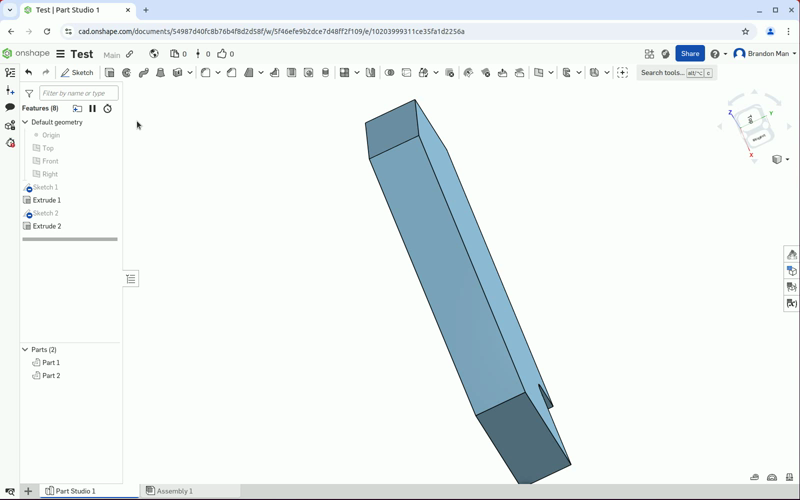
key(up, 2)
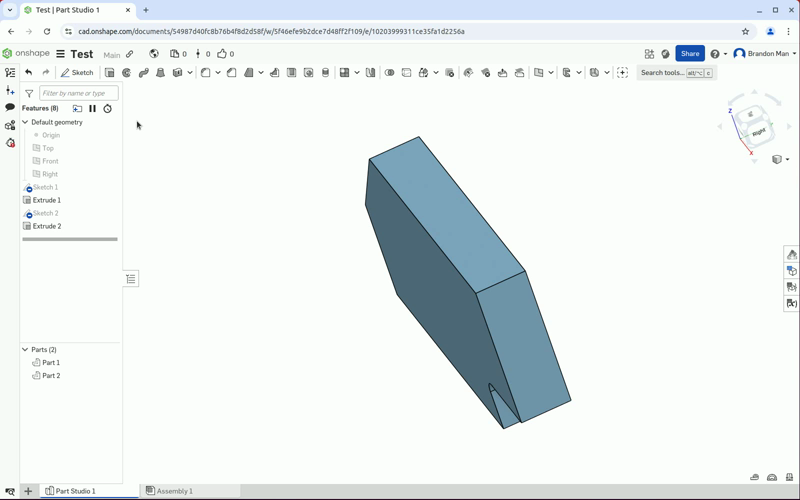
key(right, 2)
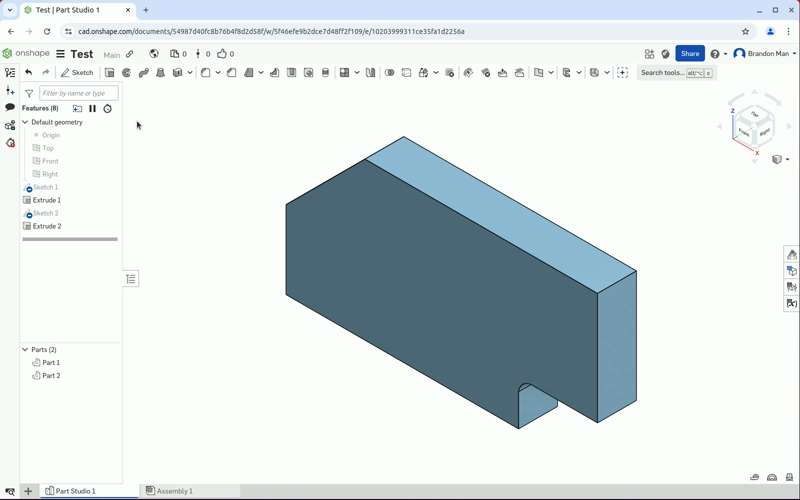
mouse_move(73, 189)
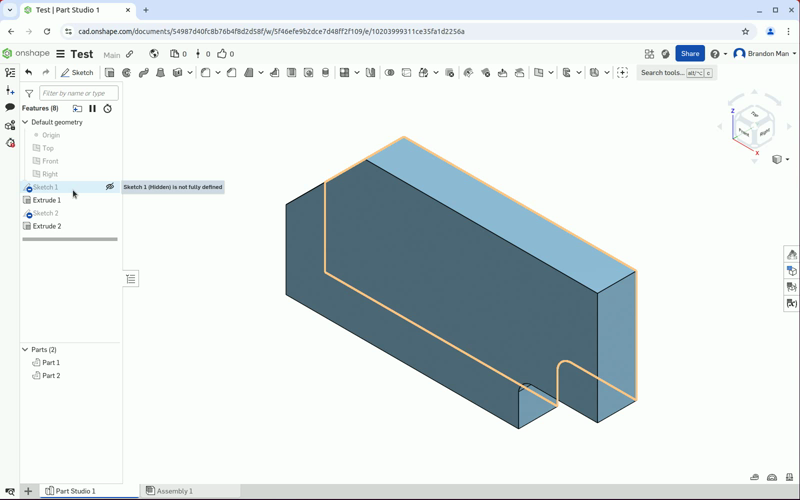
click(73, 189)